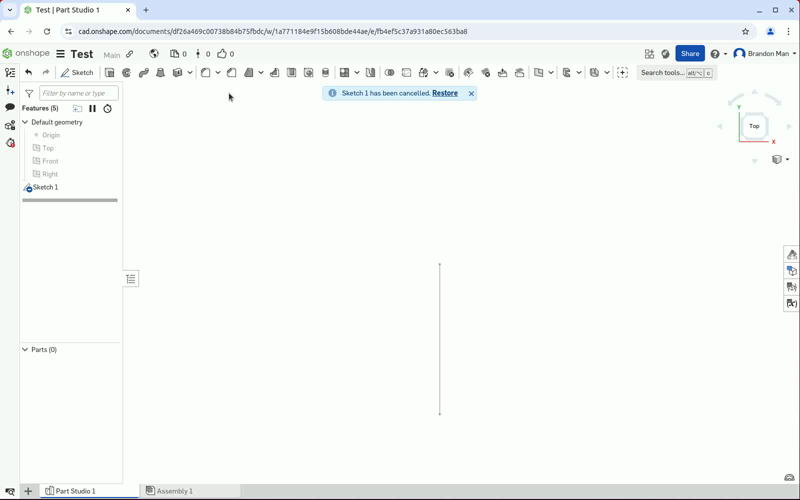
key(shift+h)
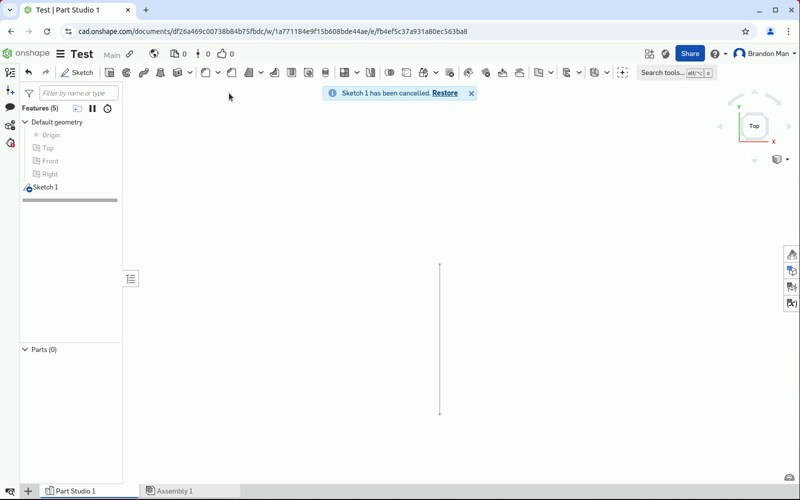
key(shift+s)
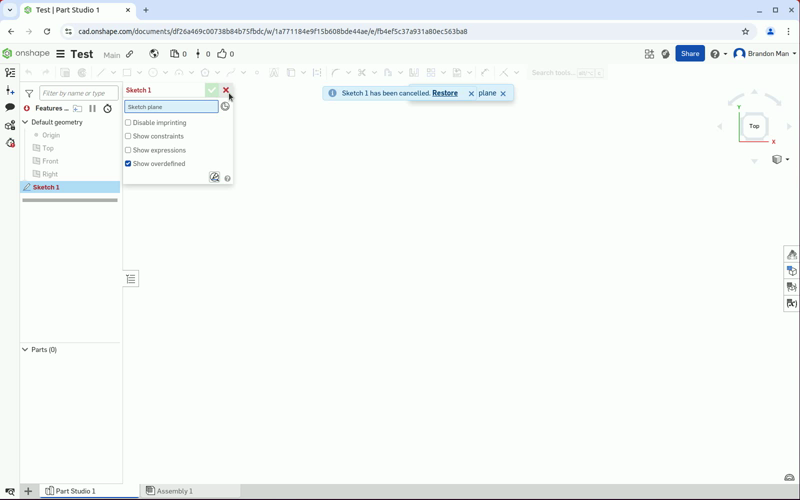
mouse_move(73, 150)
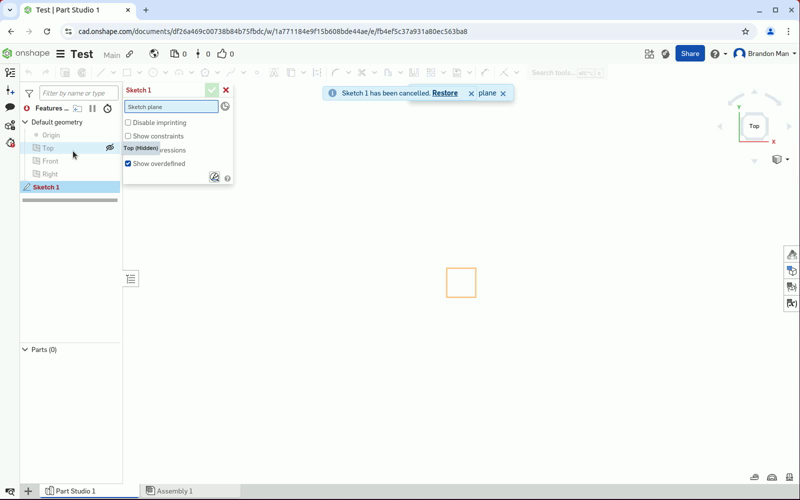
click(73, 150)
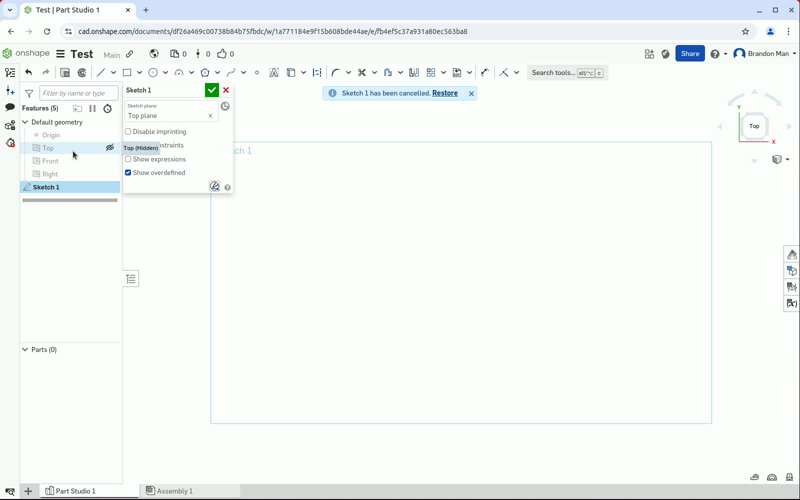
mouse_move(73, 352)
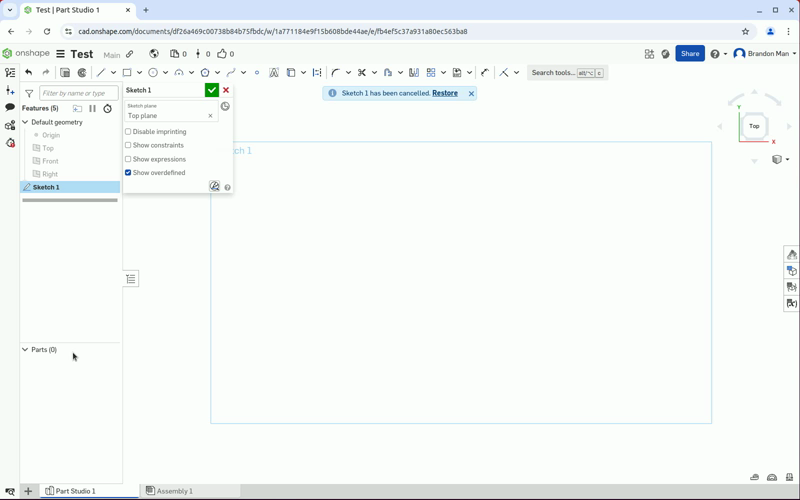
key(y)
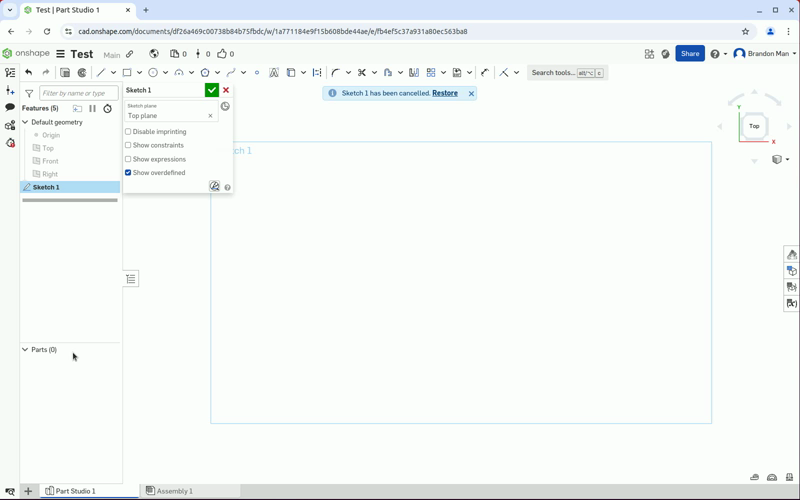
key(l)
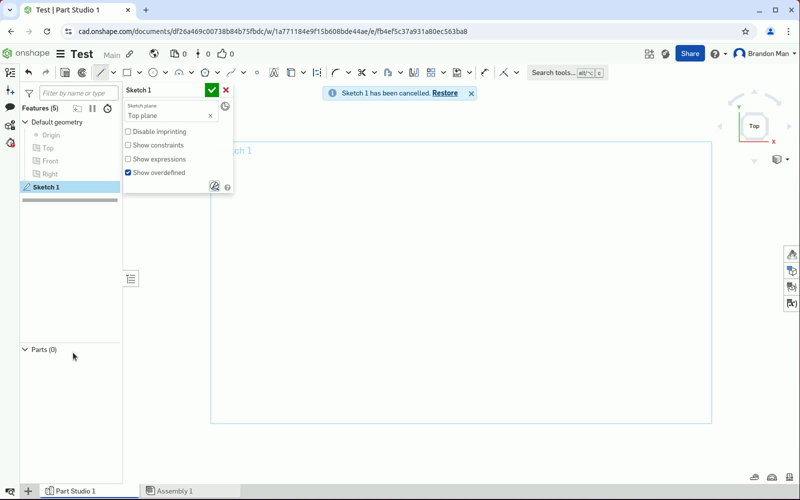
key_down(shift)
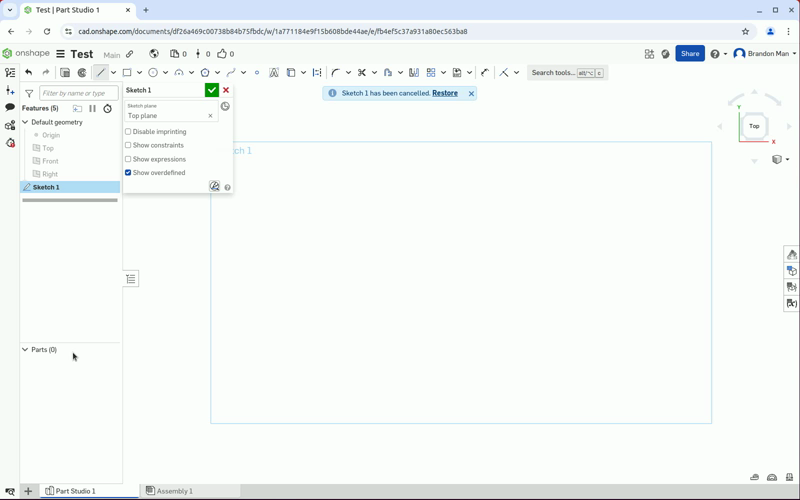
mouse_move(460, 395)
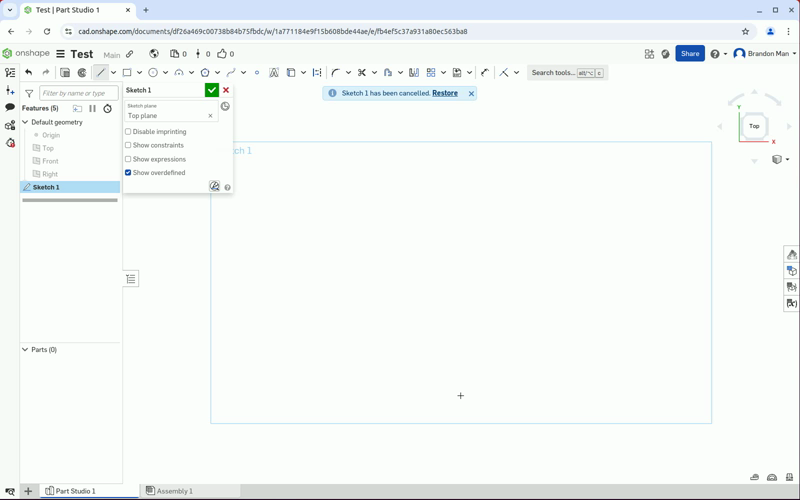
click(460, 395)
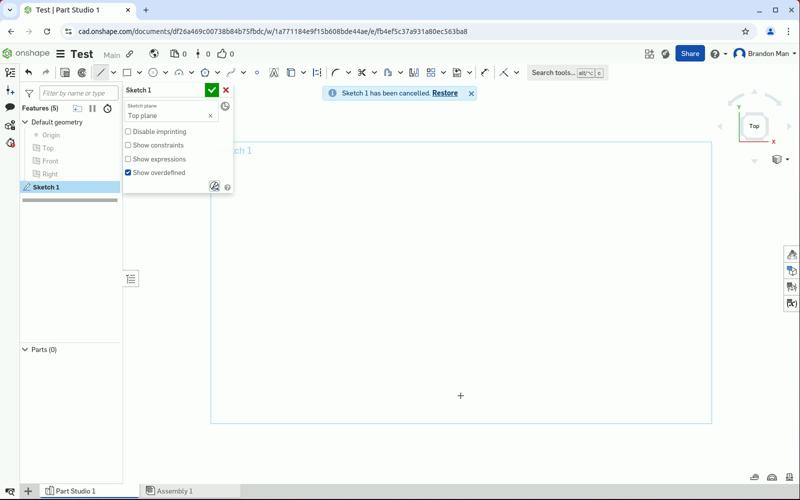
key_up(shift)
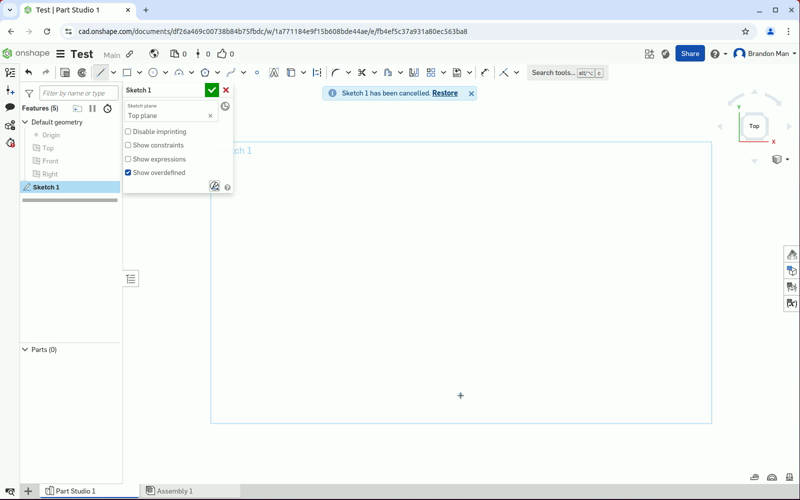
key_down(shift)
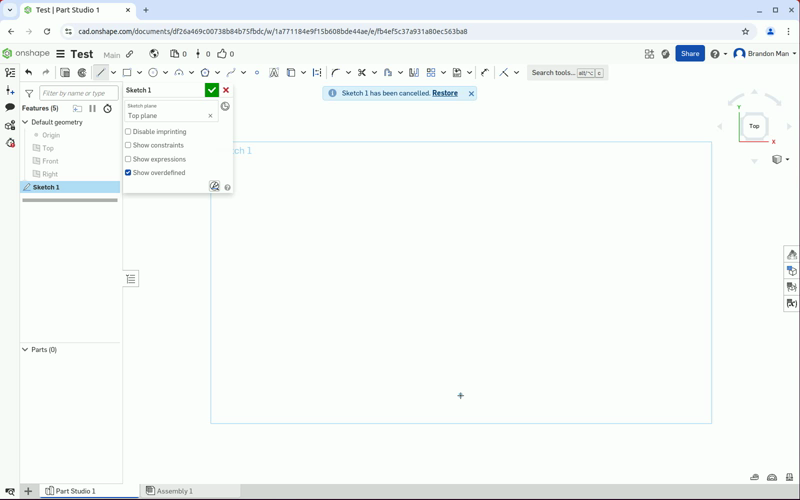
mouse_move(490, 395)
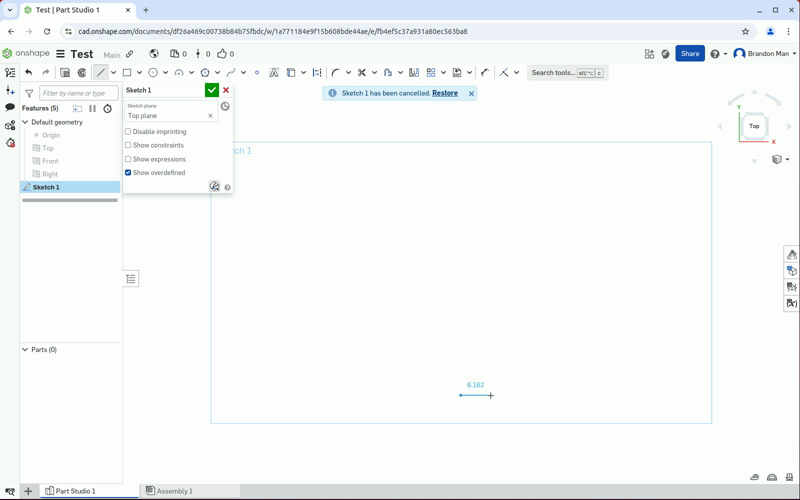
mouse_move(517, 395)
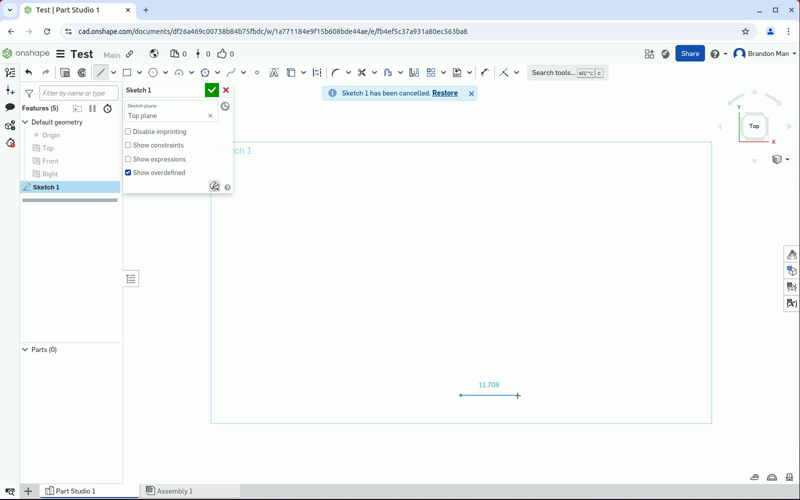
click(517, 395)
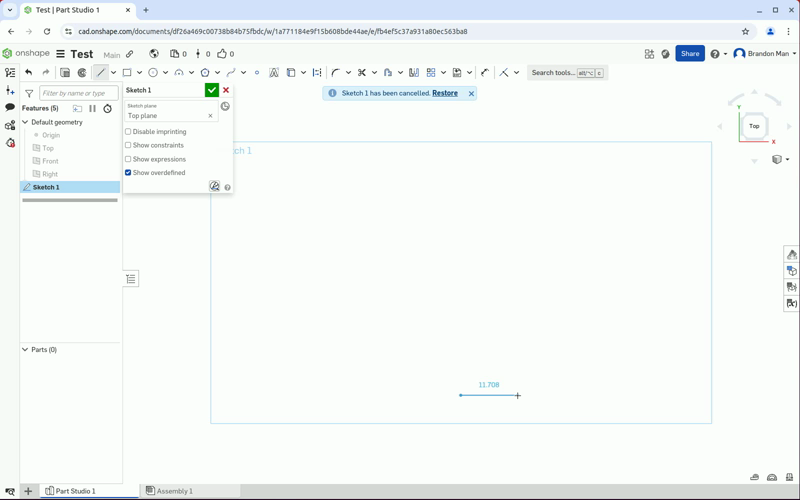
key_up(shift)
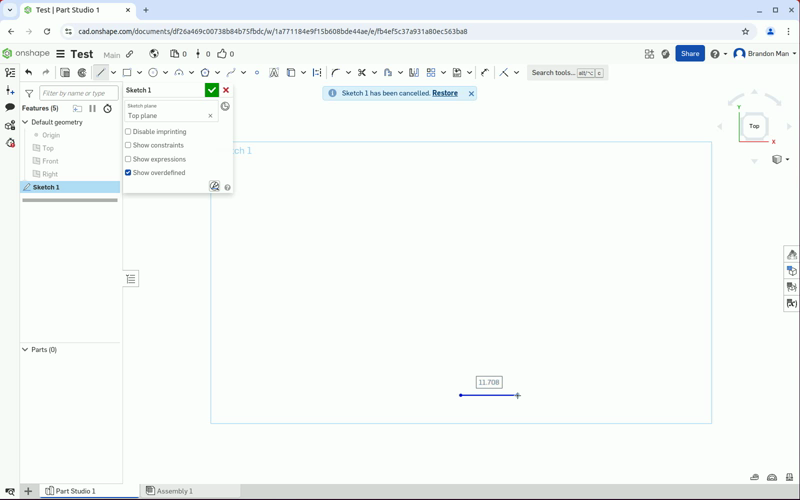
key_down(shift)
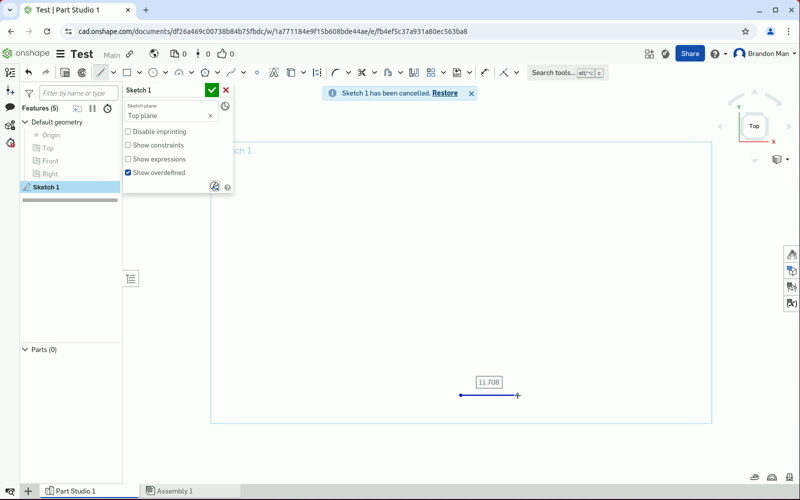
mouse_move(517, 282)
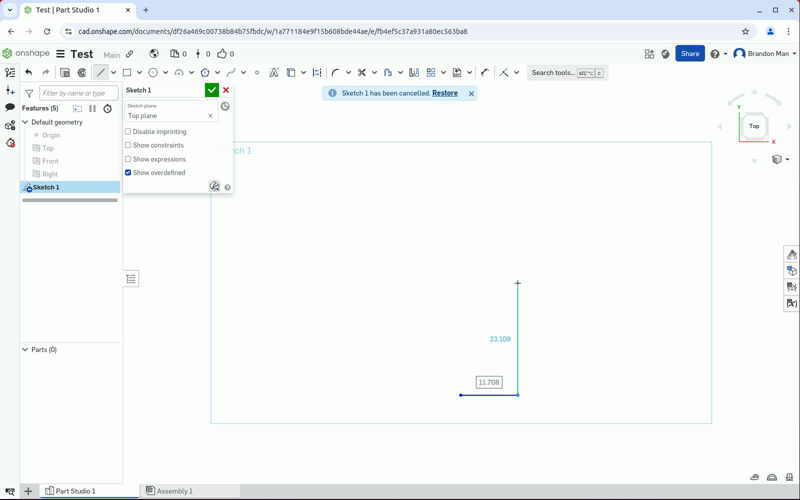
click(517, 282)
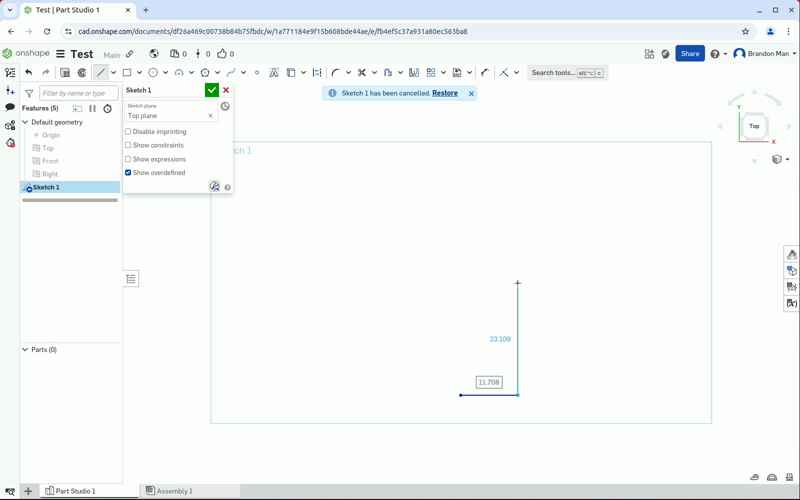
key_up(shift)
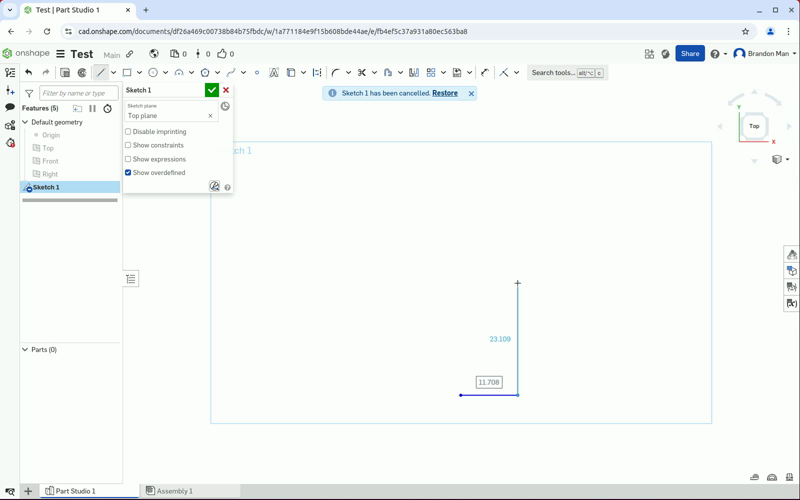
key_down(shift)
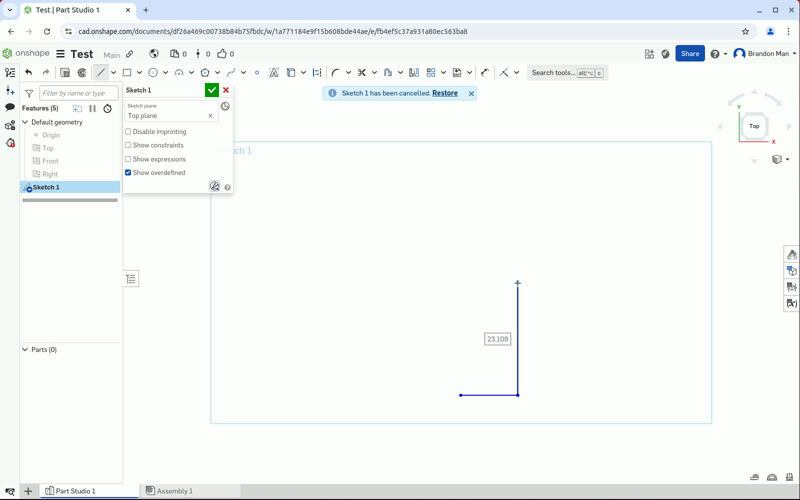
mouse_move(547, 282)
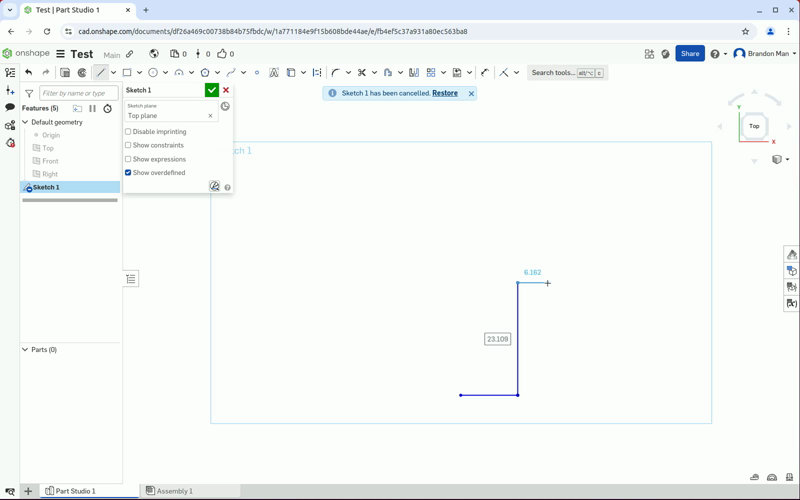
mouse_move(460, 282)
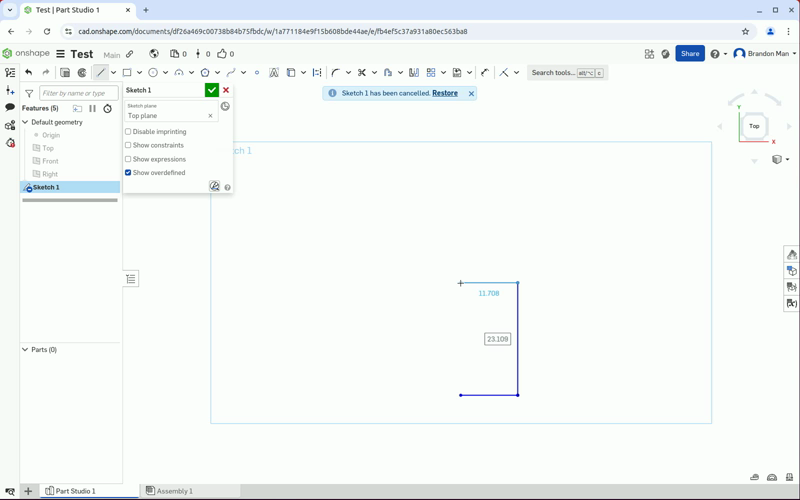
click(460, 282)
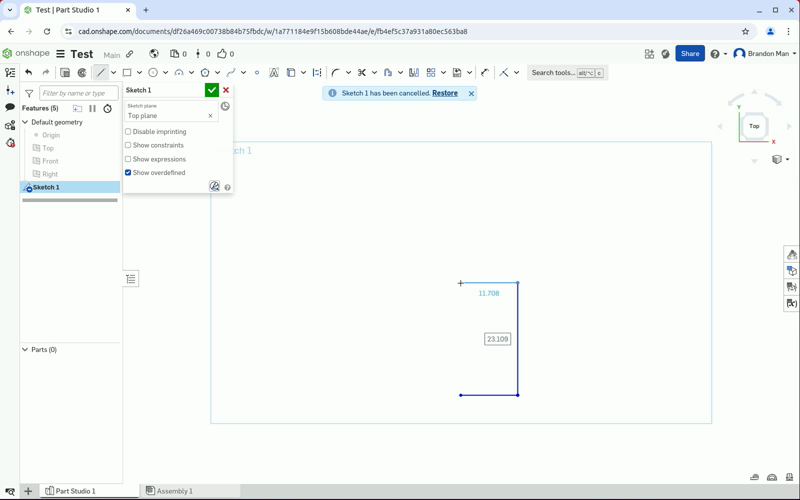
key_up(shift)
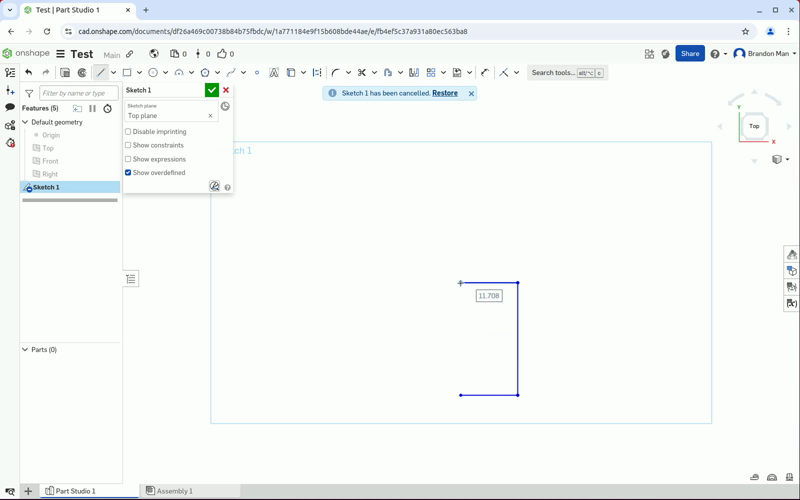
key_down(shift)
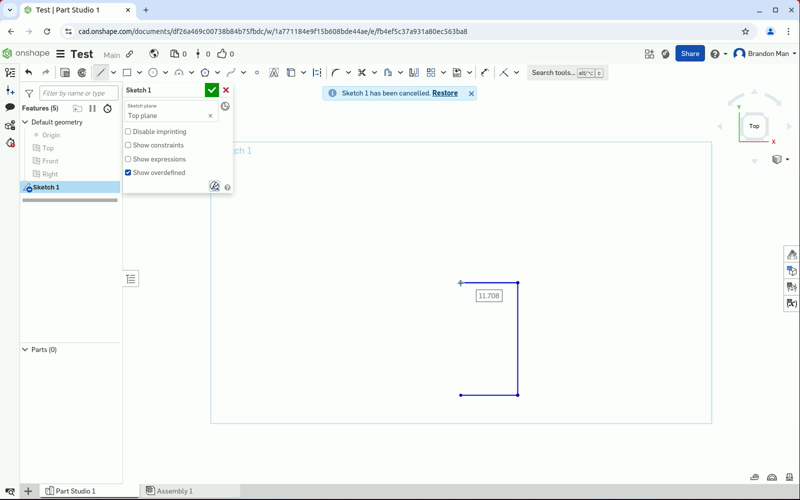
mouse_move(460, 395)
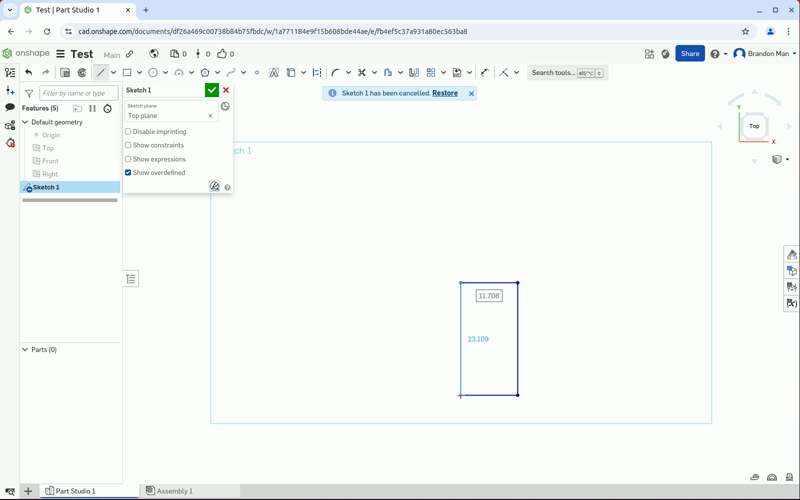
key_up(shift)
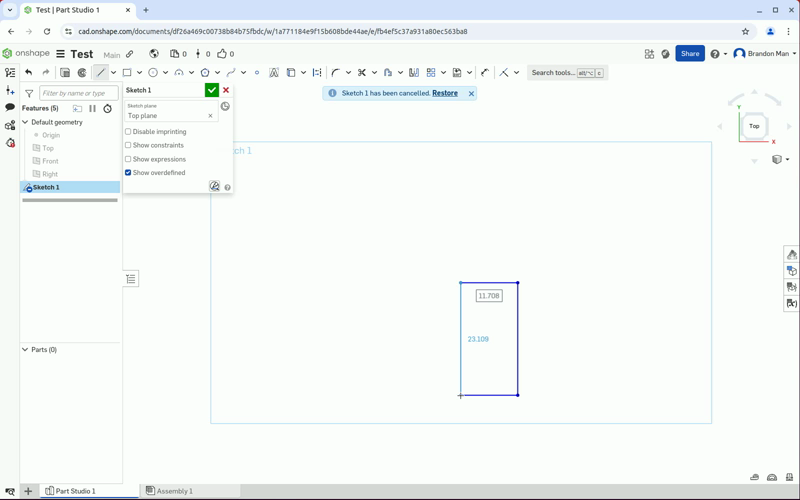
click(460, 395)
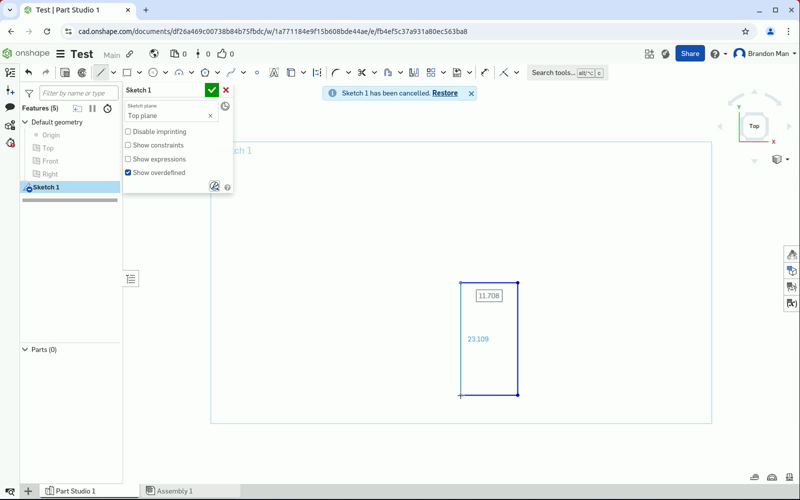
key(esc)
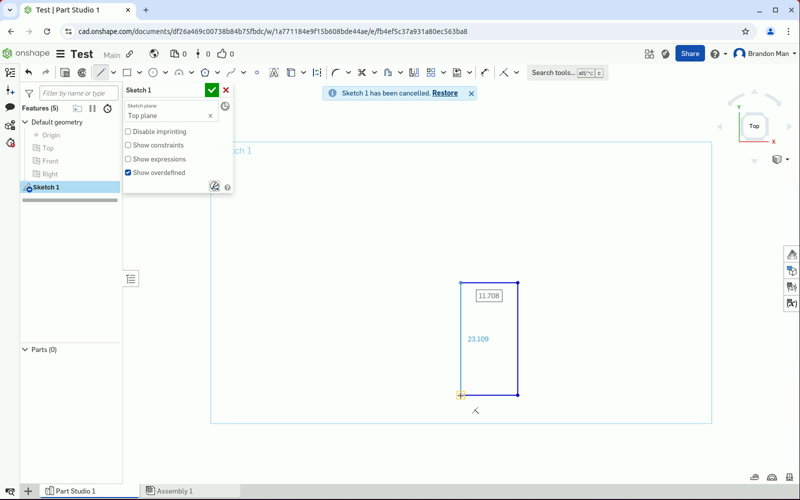
key(c)
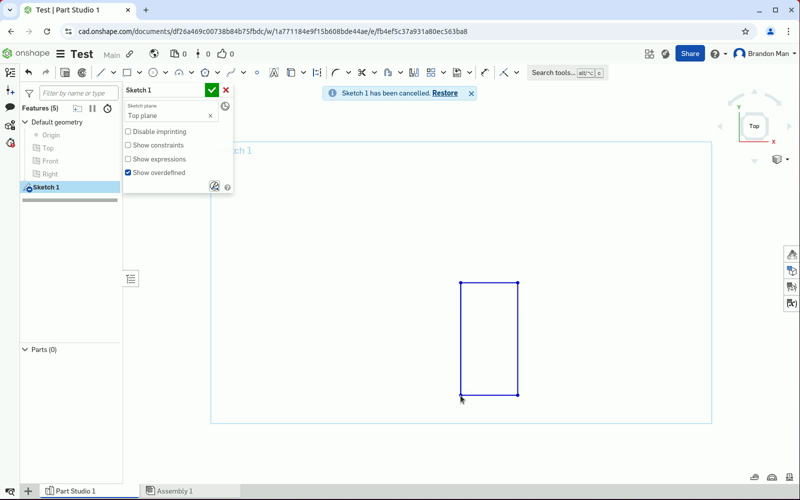
key_down(shift)
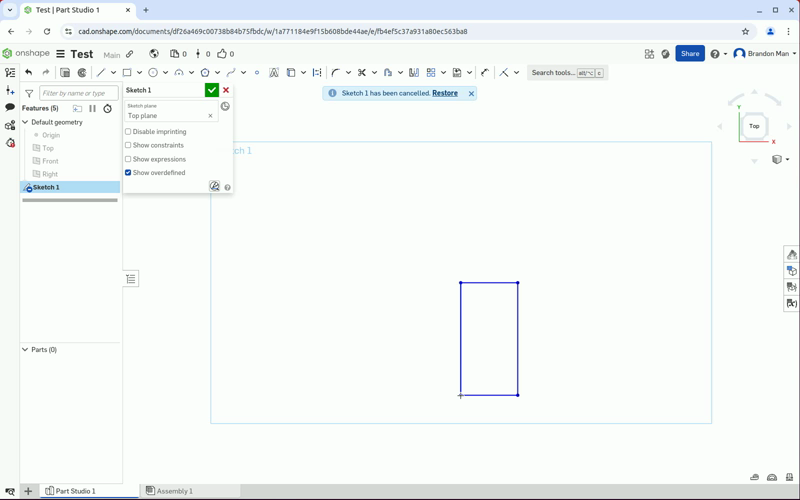
mouse_move(489, 366)
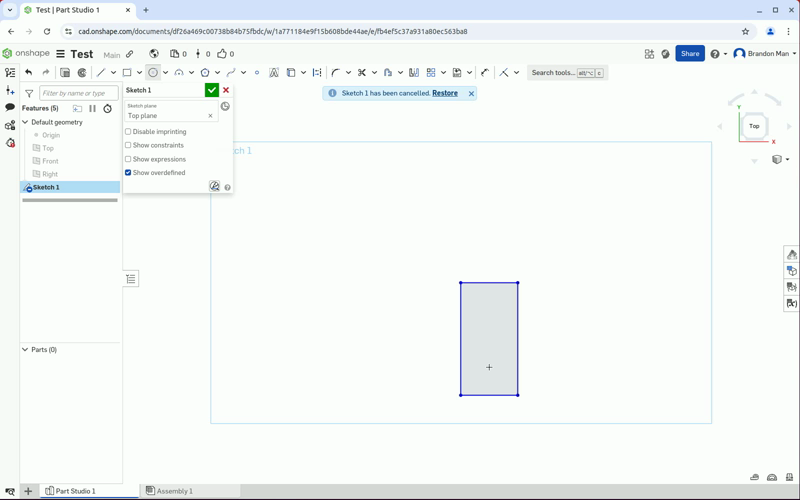
click(489, 366)
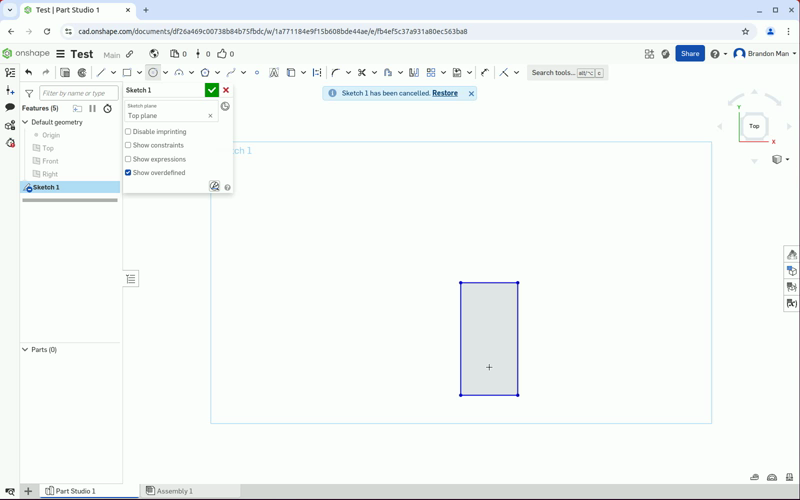
key_up(shift)
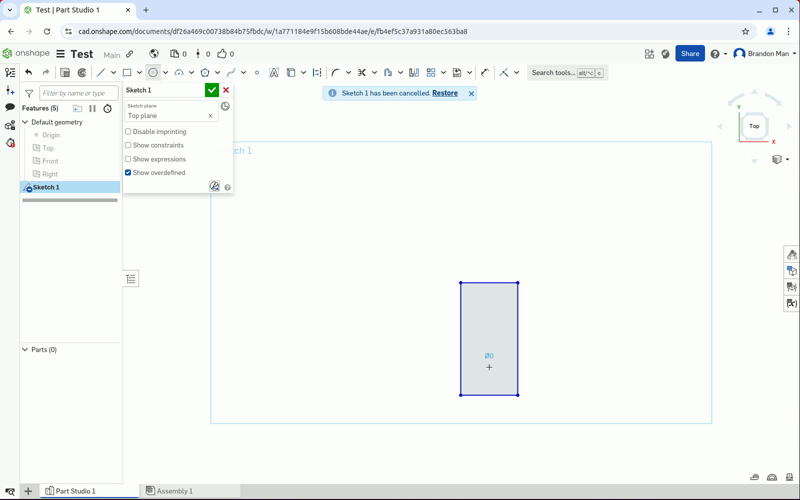
mouse_move(507, 366)
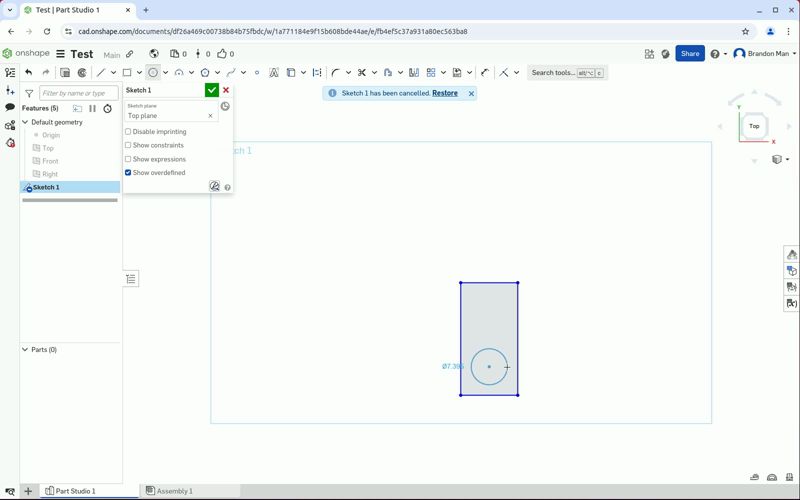
click(507, 366)
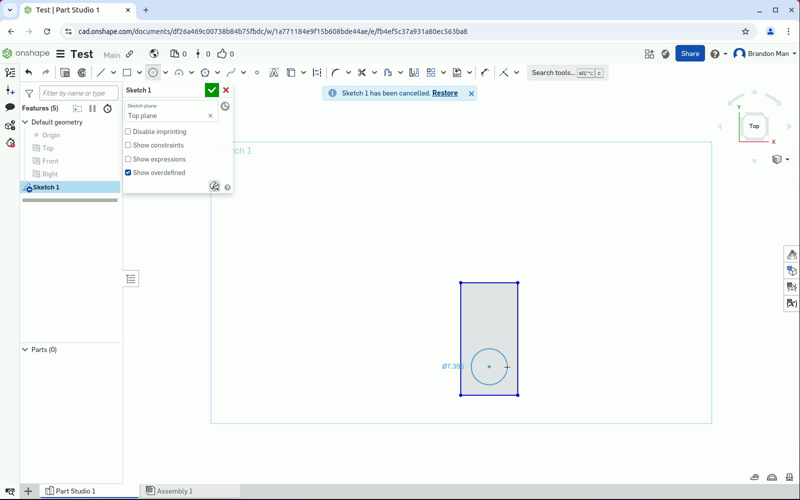
key(esc)
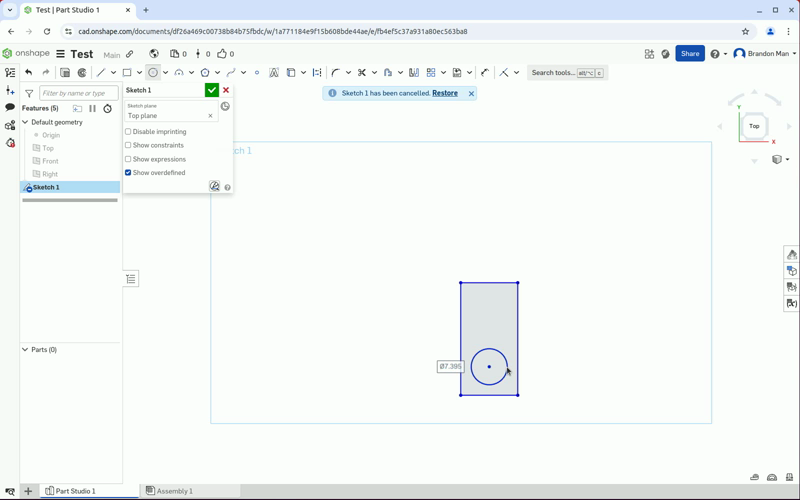
key(c)
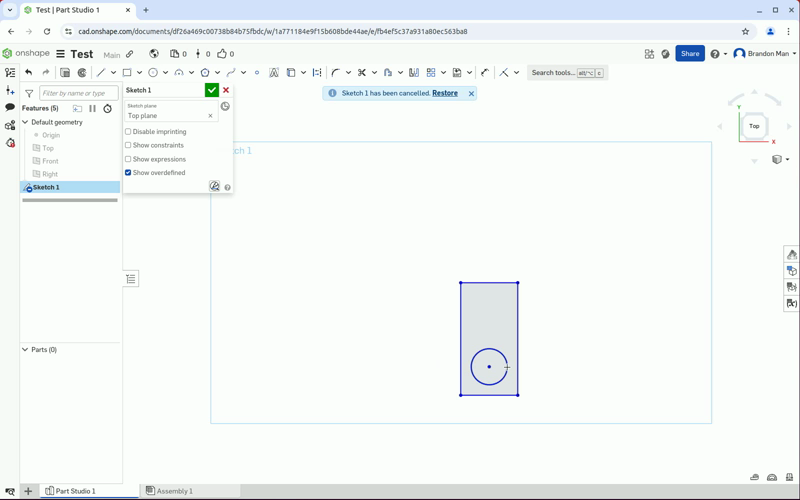
key_down(shift)
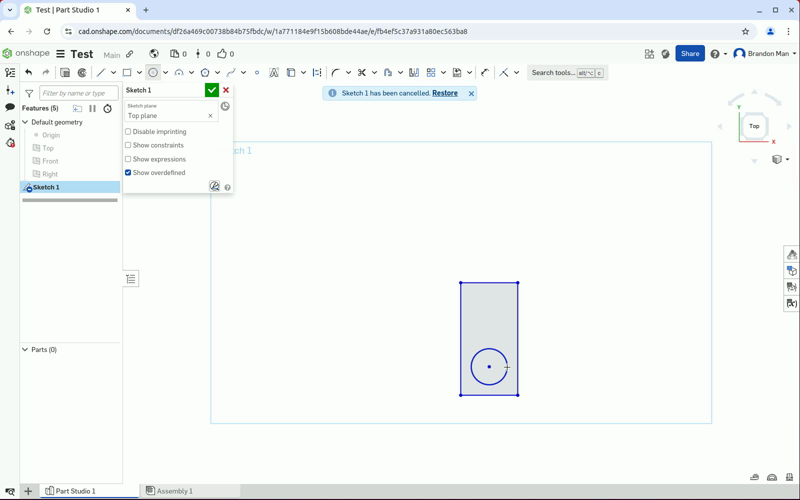
mouse_move(489, 311)
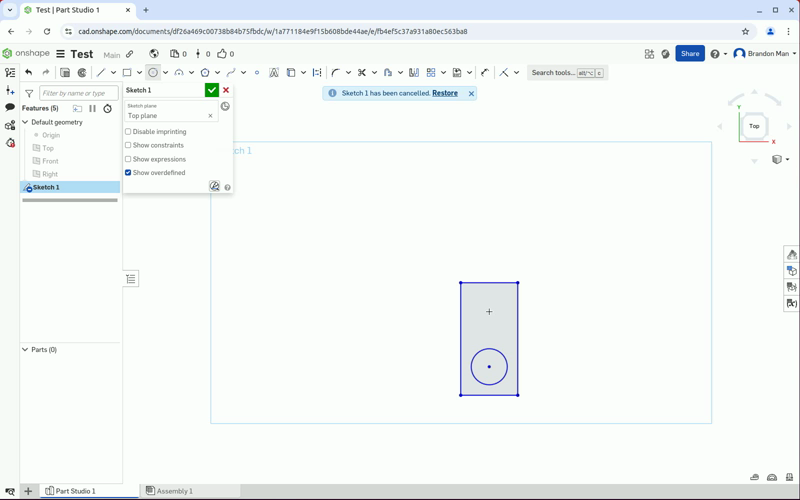
click(489, 311)
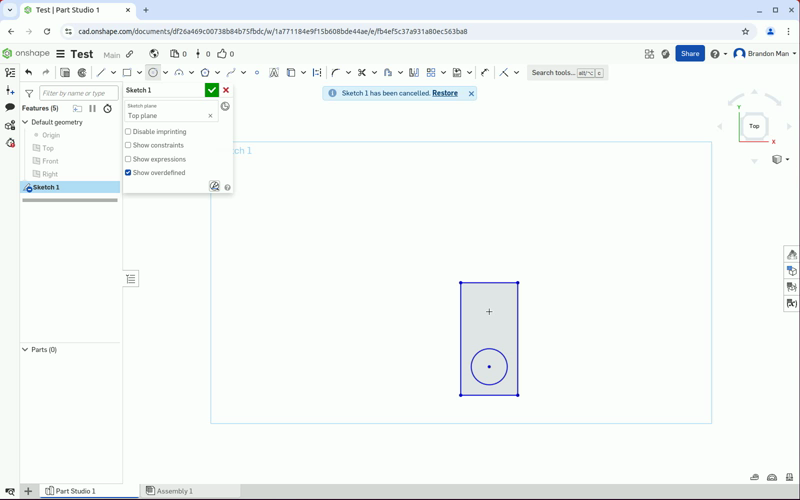
key_up(shift)
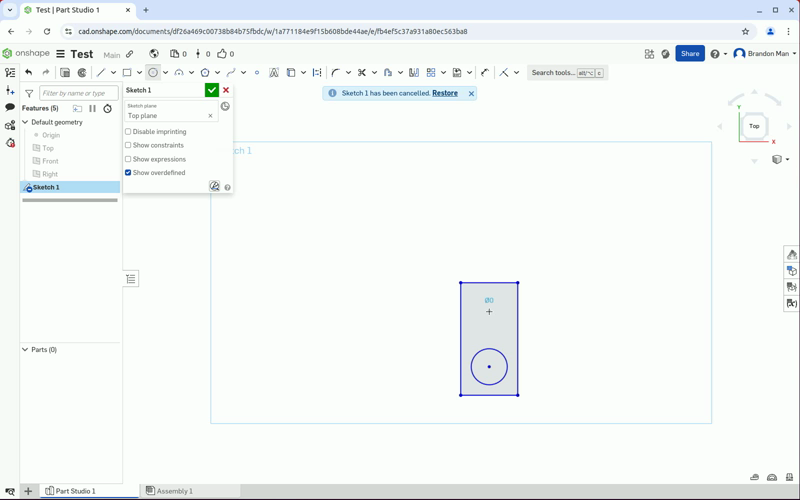
mouse_move(507, 311)
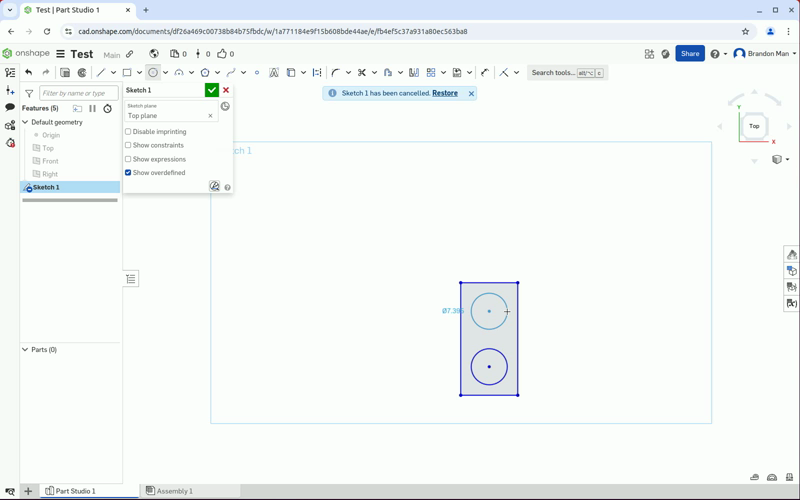
click(507, 311)
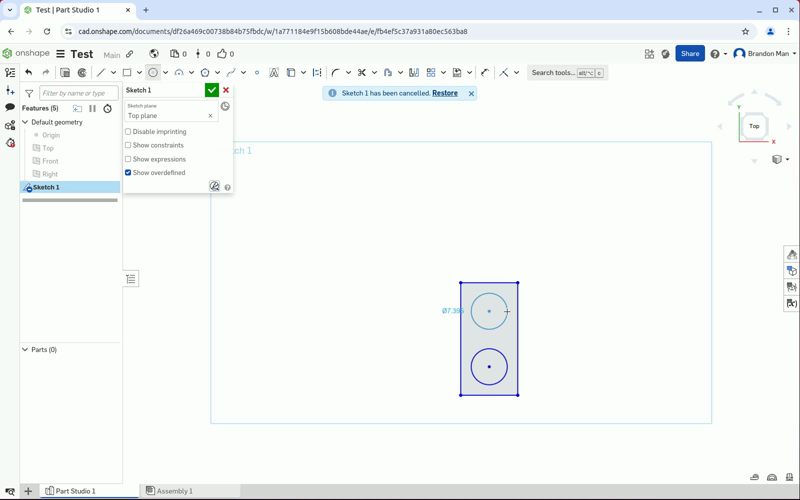
key(esc)
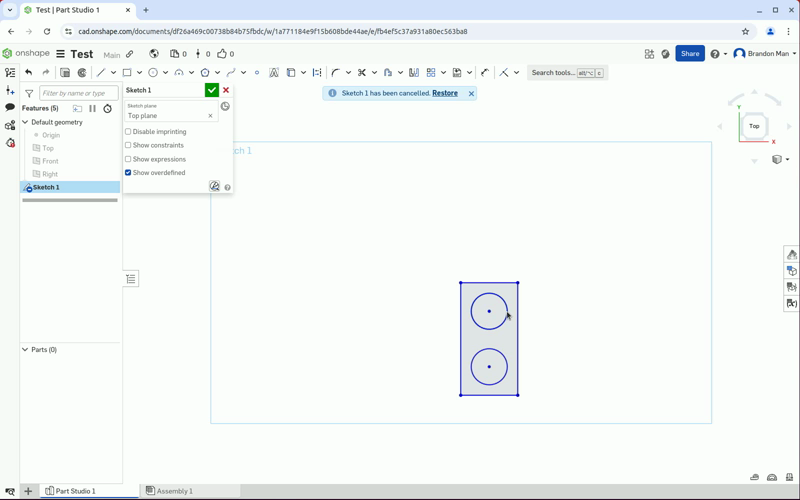
mouse_move(472, 340)
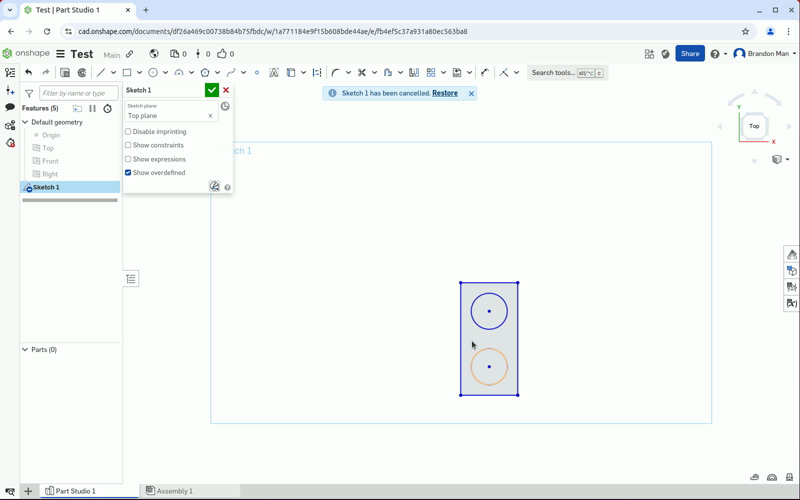
click(472, 340)
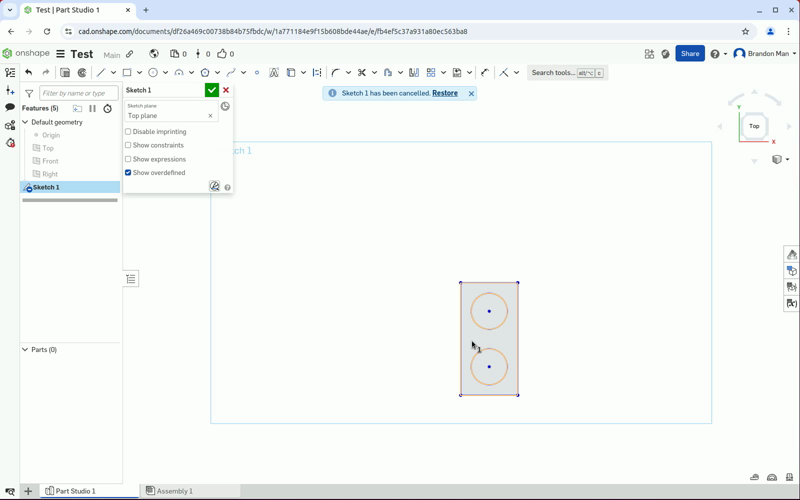
mouse_move(73, 352)
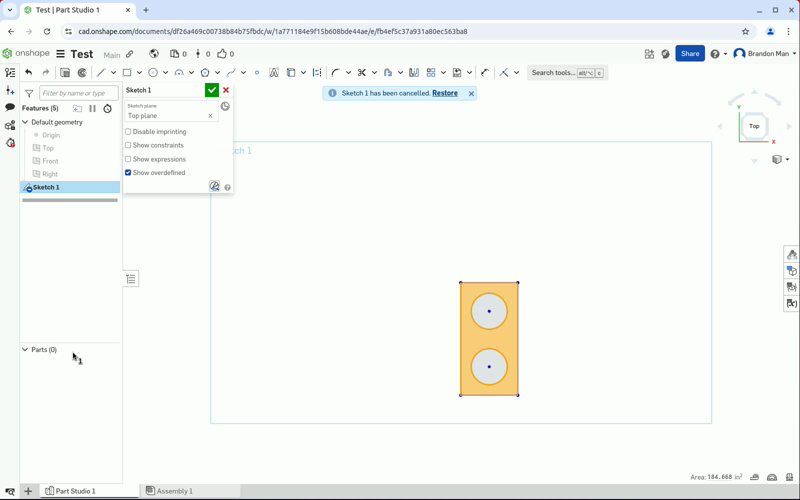
key(shift+y)
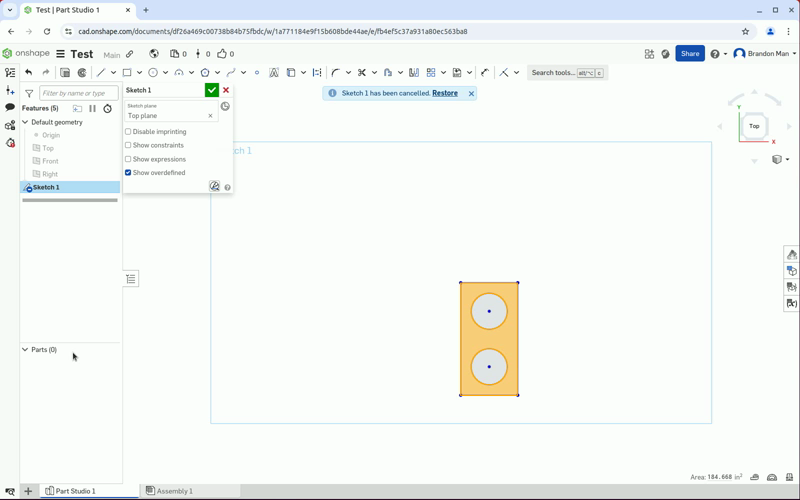
key(shift+e)
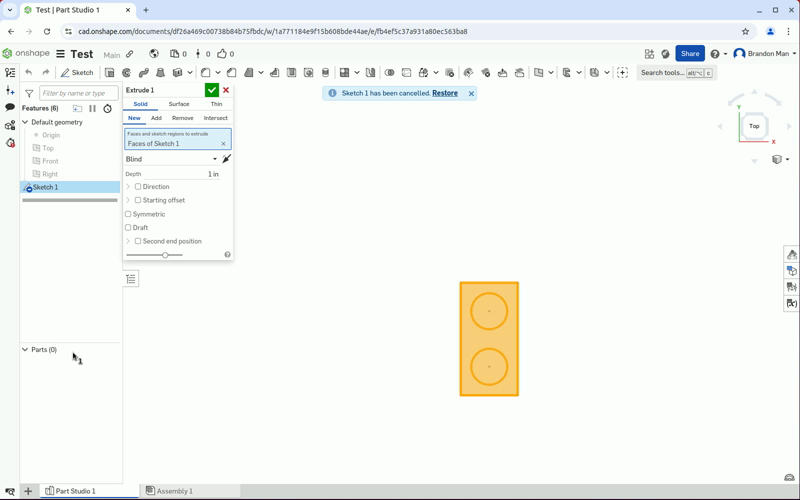
mouse_move(143, 106)
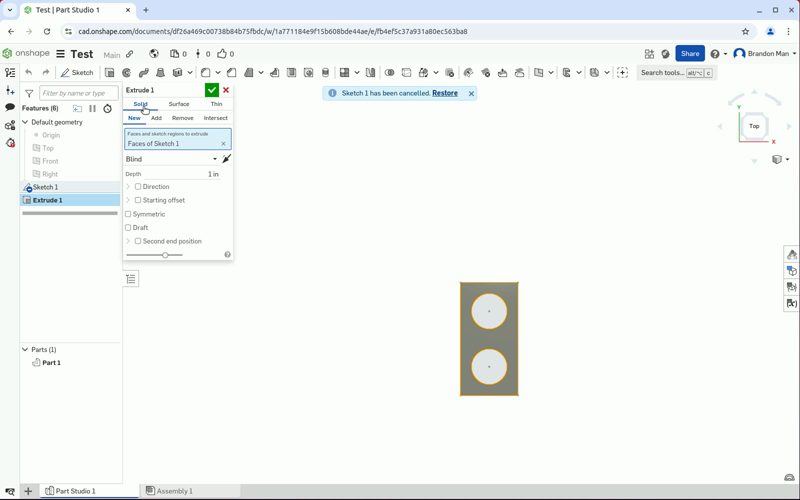
click(143, 106)
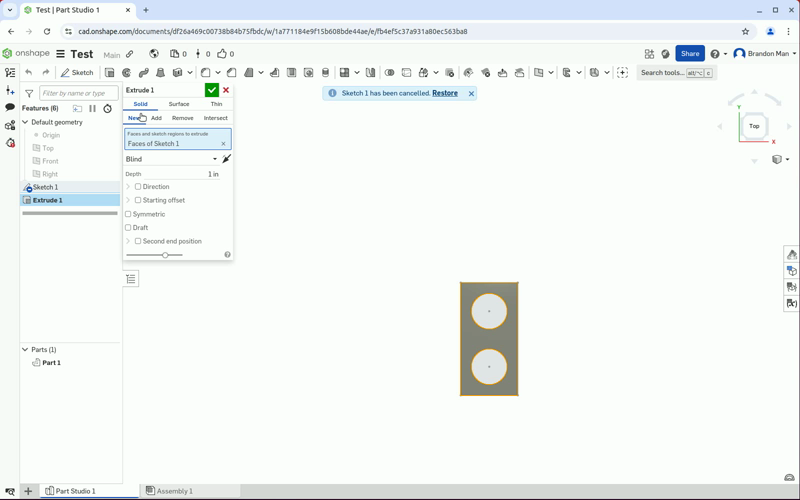
mouse_move(137, 120)
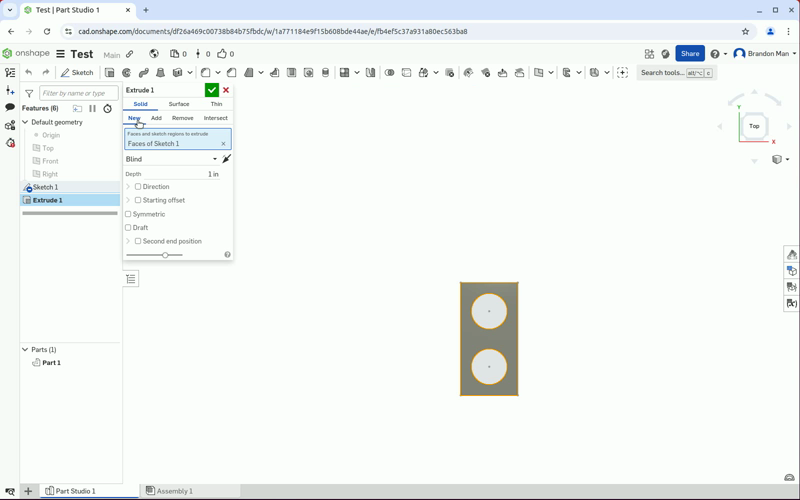
click(137, 120)
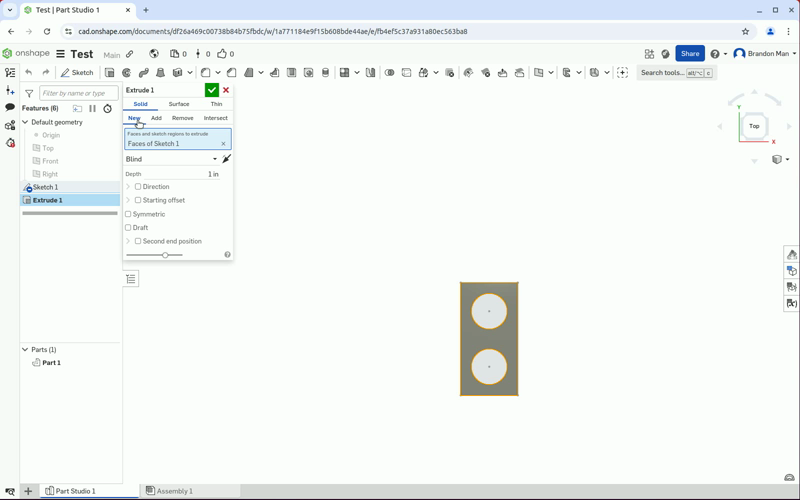
key(tab, 4)
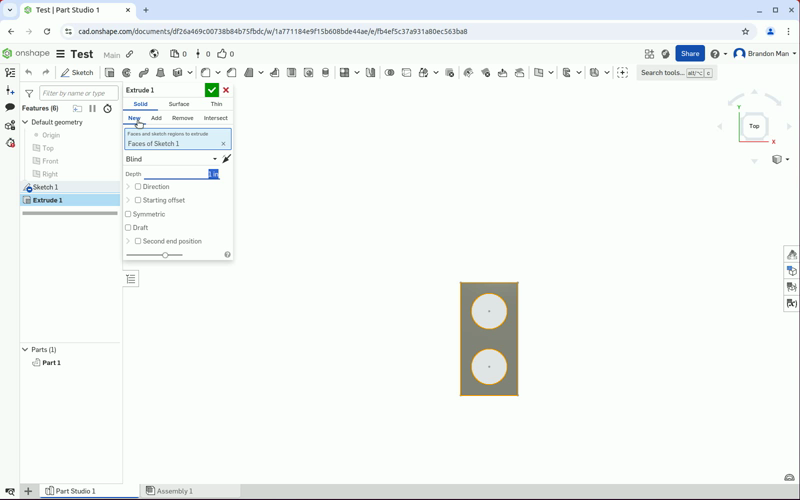
text(4.574)
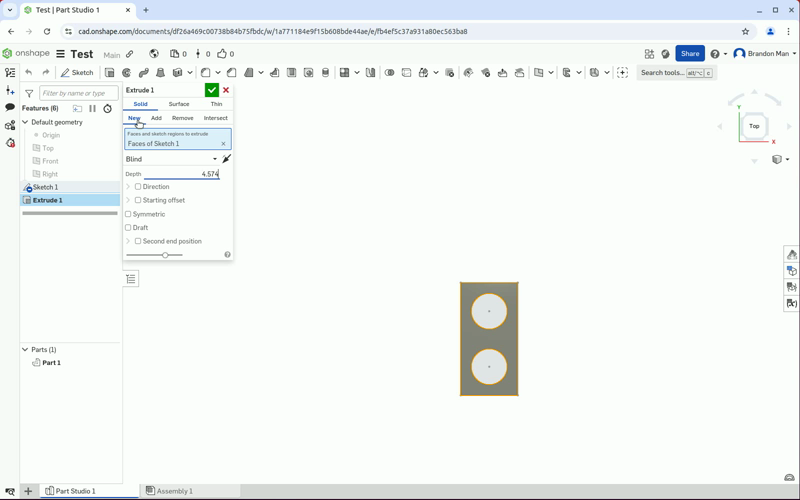
key(enter)
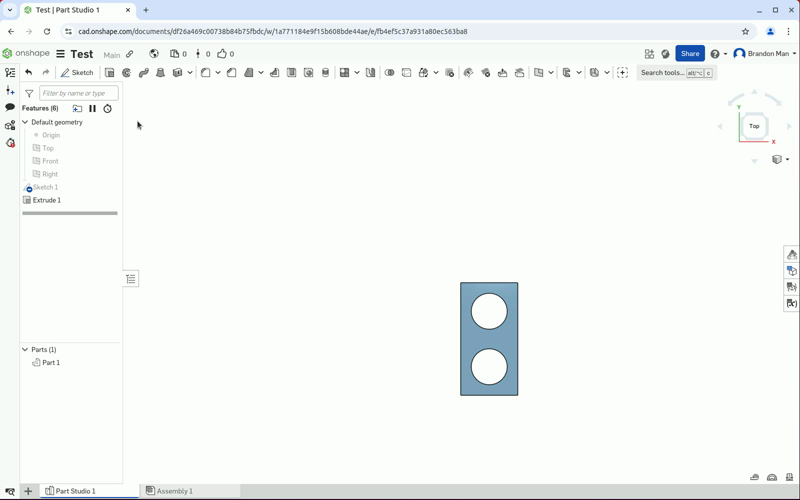
key(shift+h)
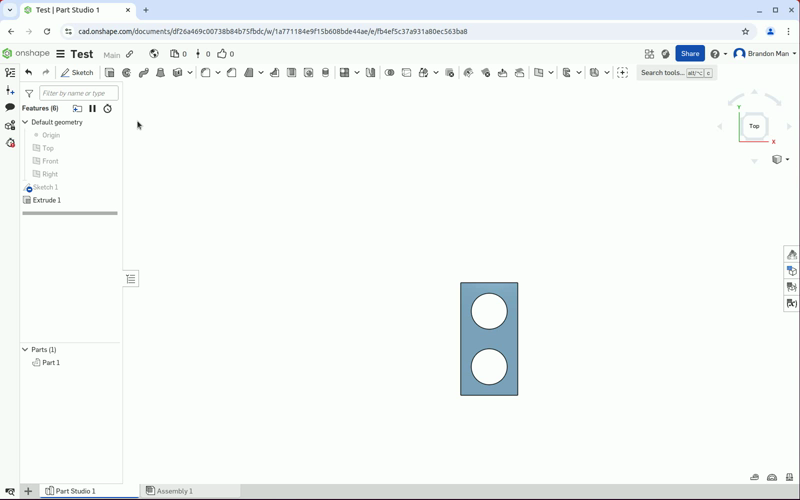
key(shift+h)
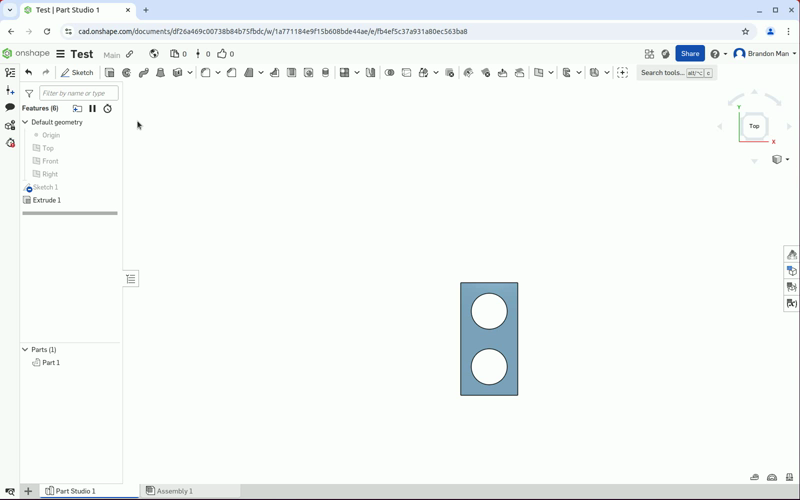
mouse_move(73, 189)
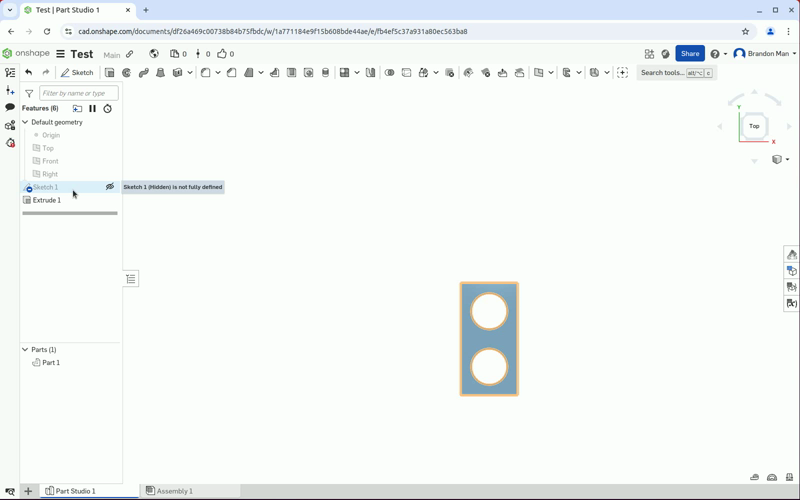
click(73, 189)
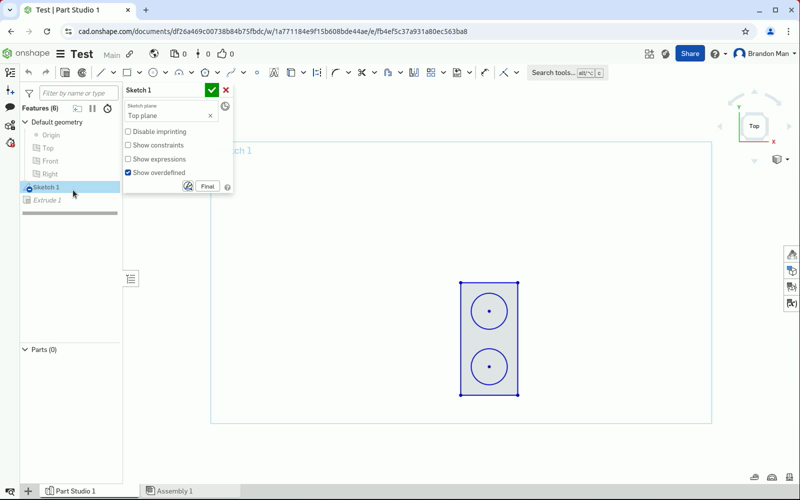
mouse_move(229, 92)
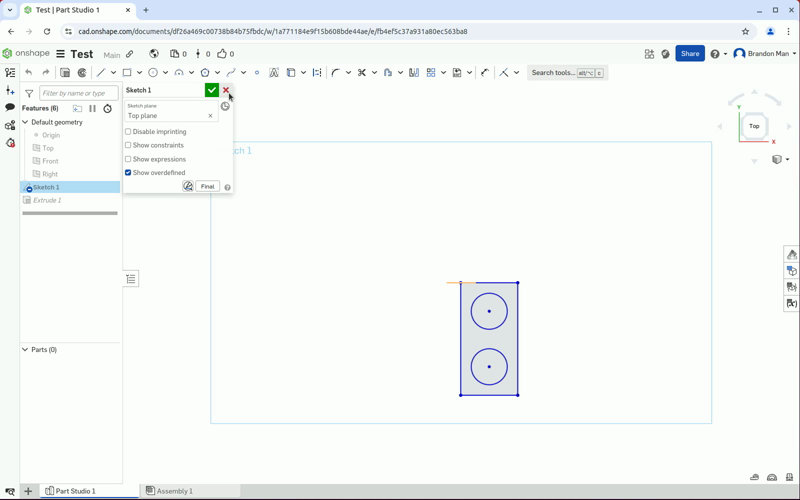
click(229, 92)
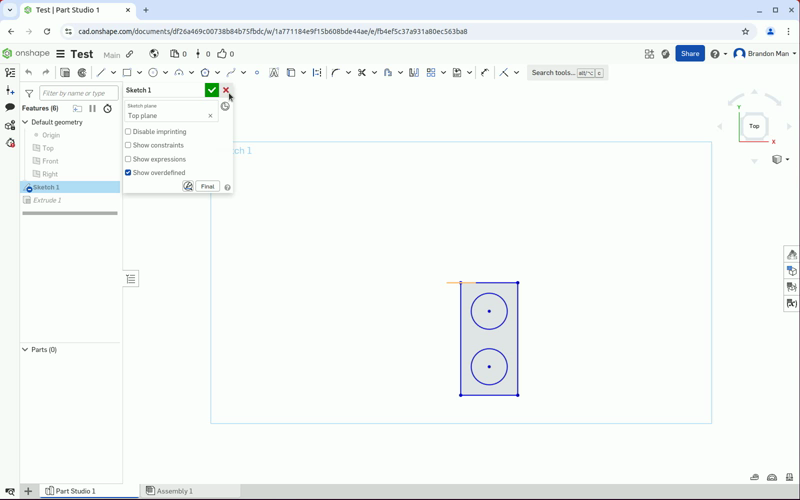
key(shift+s)
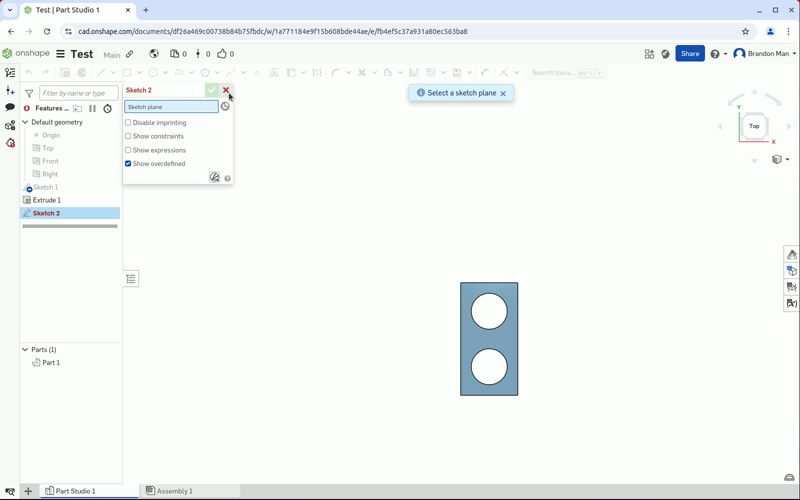
mouse_move(73, 150)
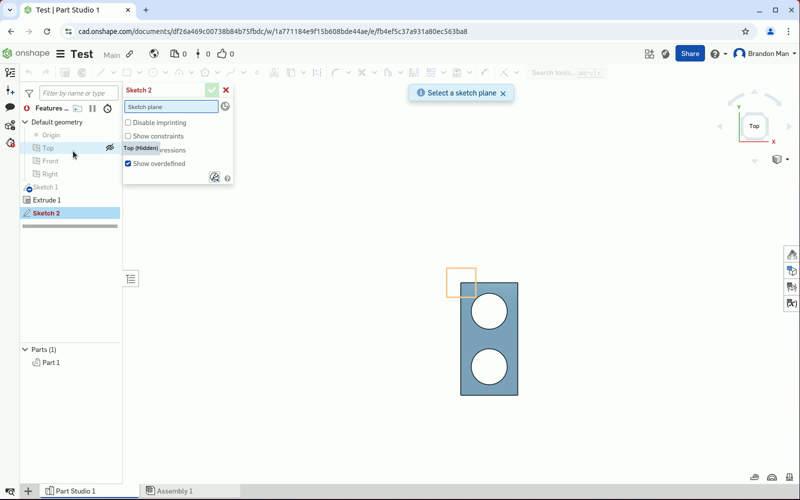
click(73, 150)
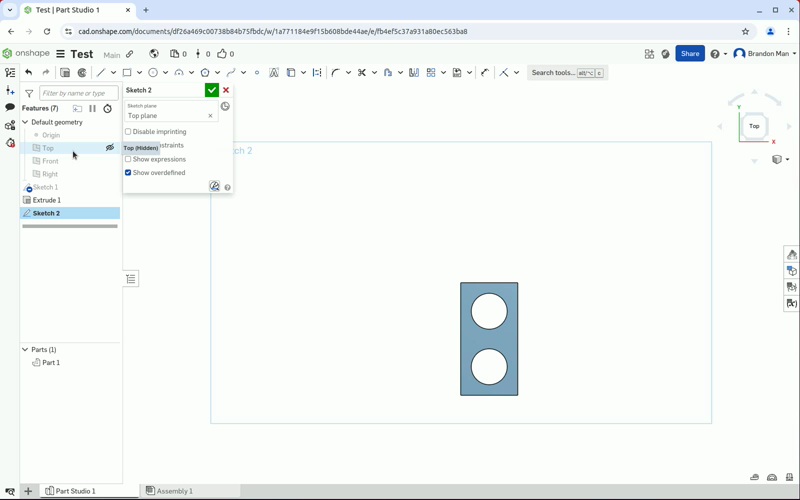
mouse_move(73, 352)
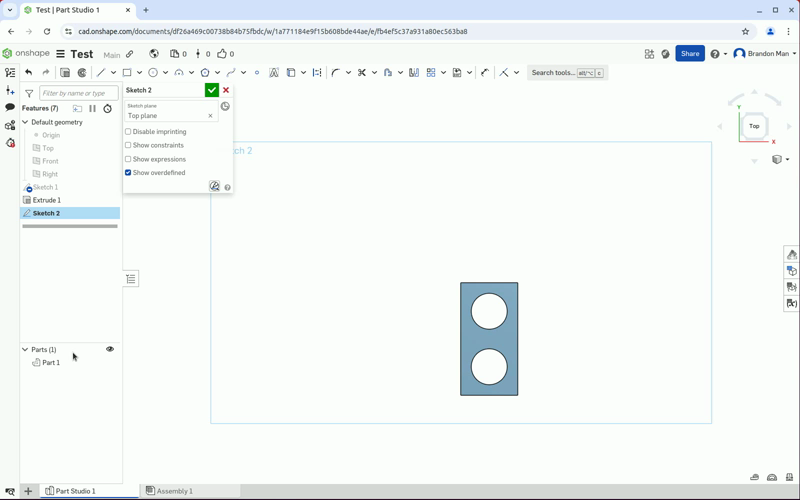
key(y)
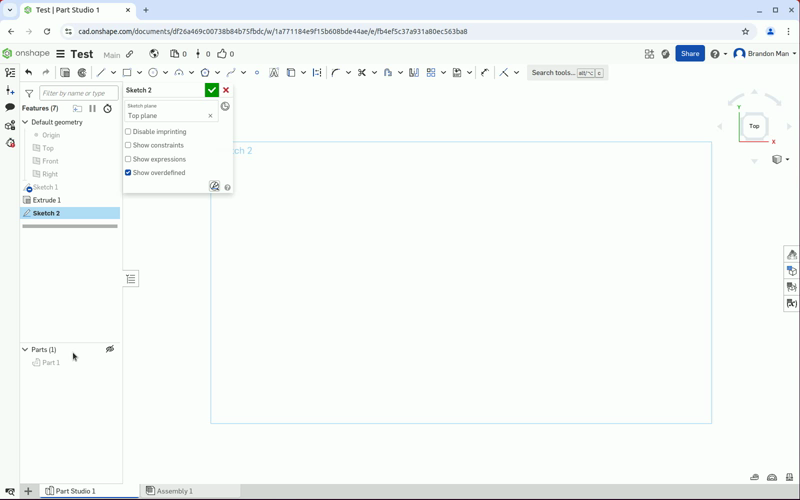
key(c)
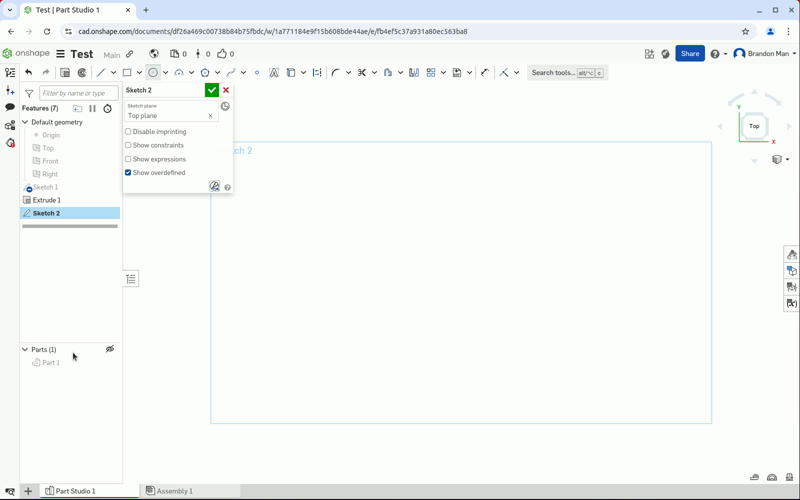
key_down(shift)
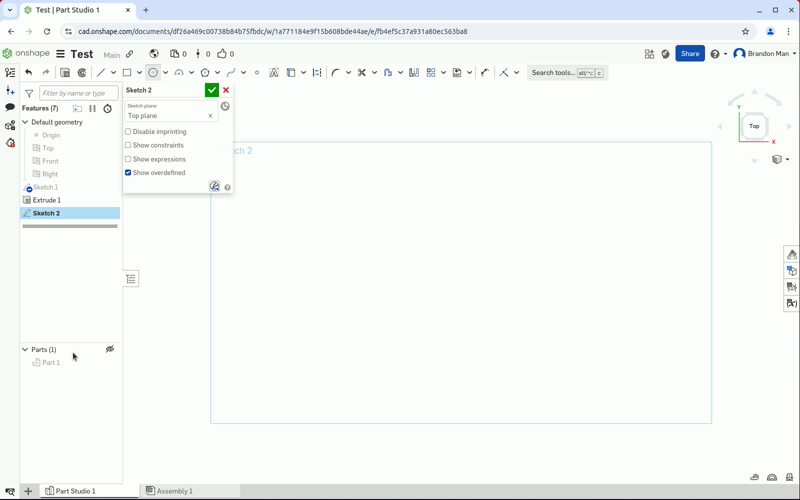
mouse_move(489, 367)
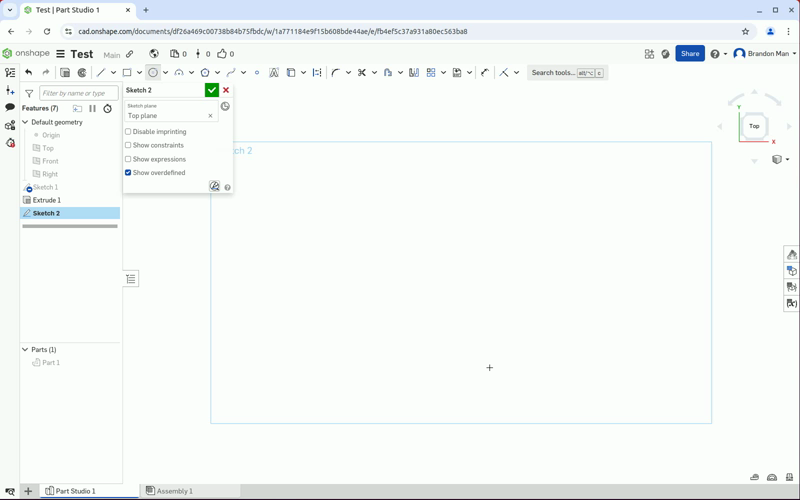
click(489, 367)
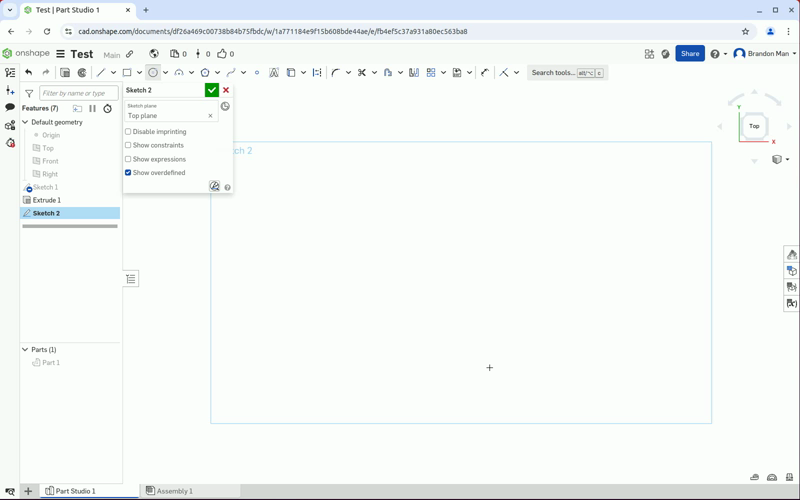
key_up(shift)
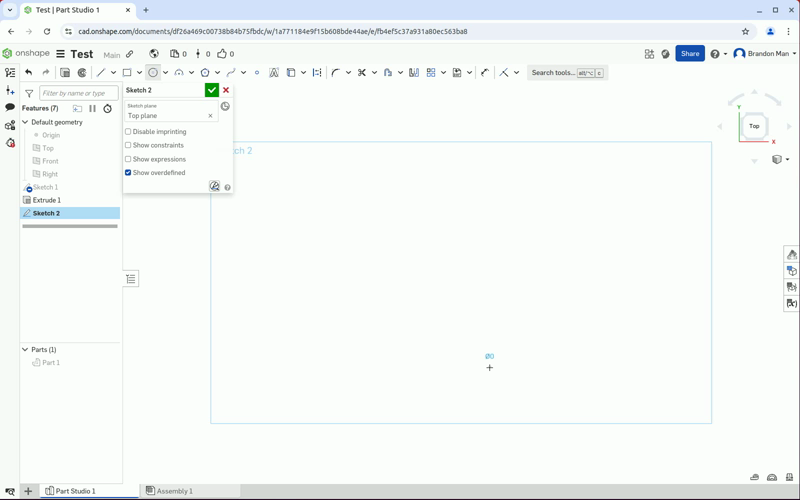
mouse_move(507, 367)
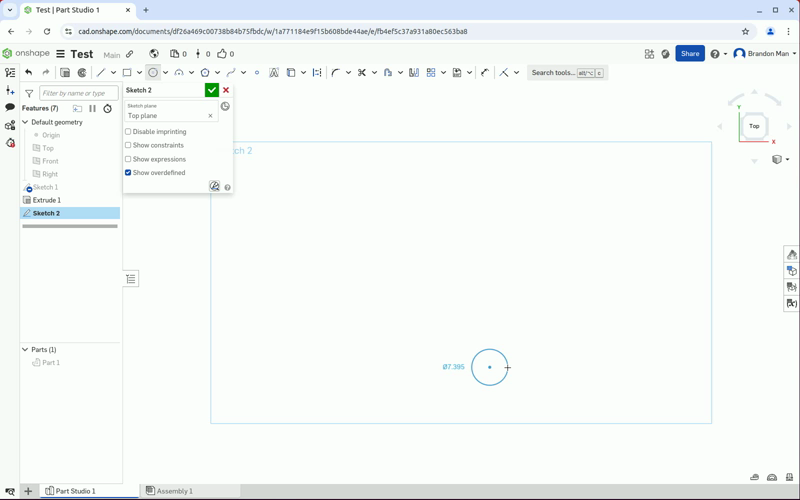
click(507, 367)
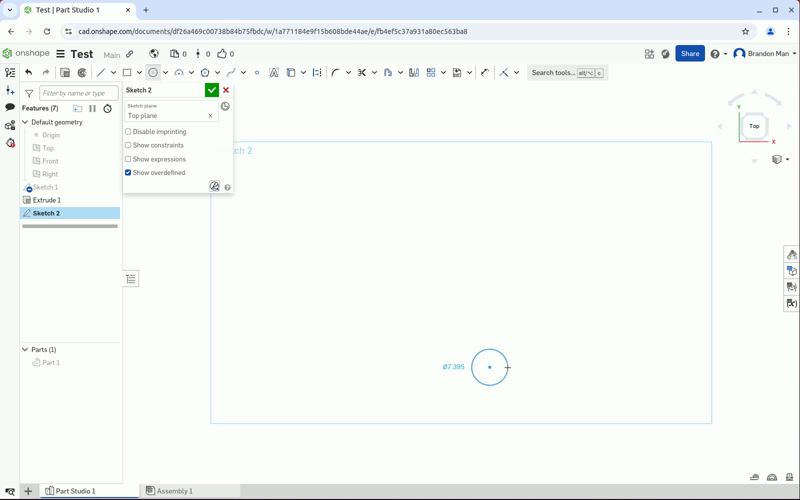
key(esc)
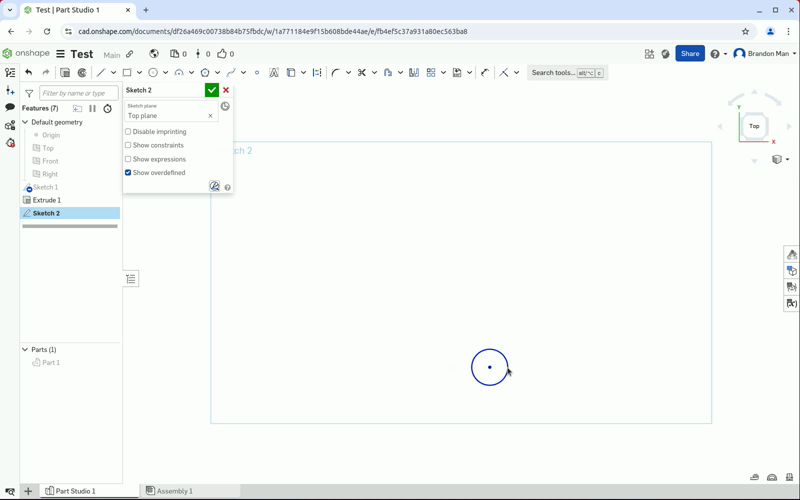
mouse_move(484, 367)
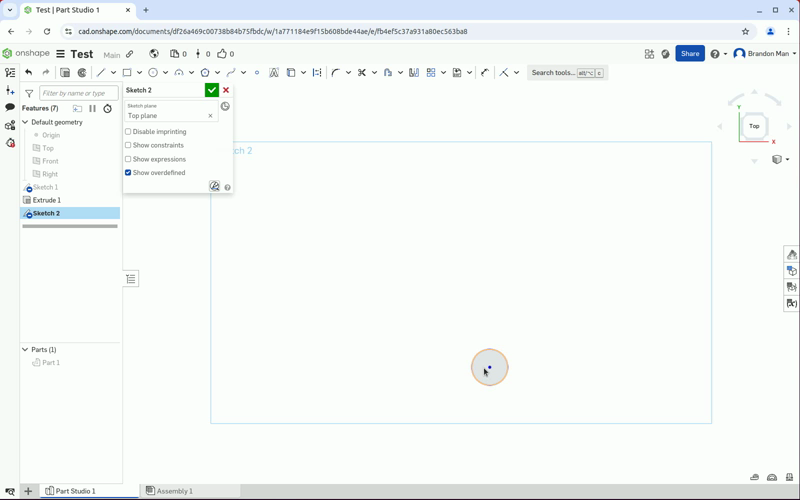
scroll(6)
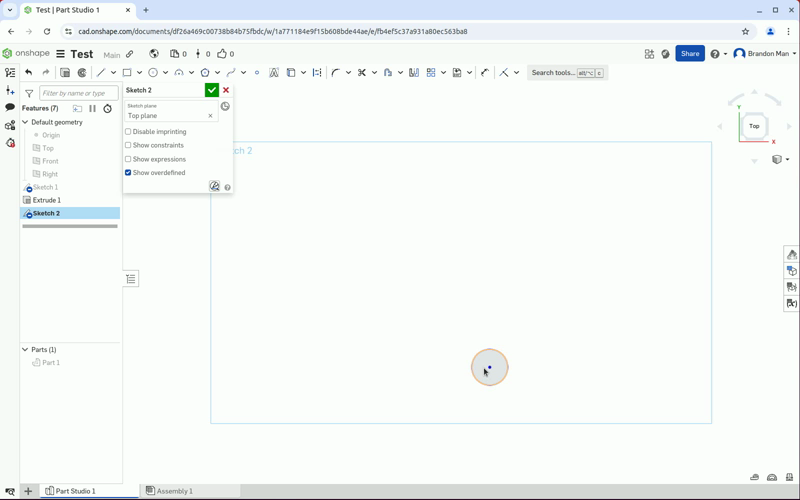
scroll(6)
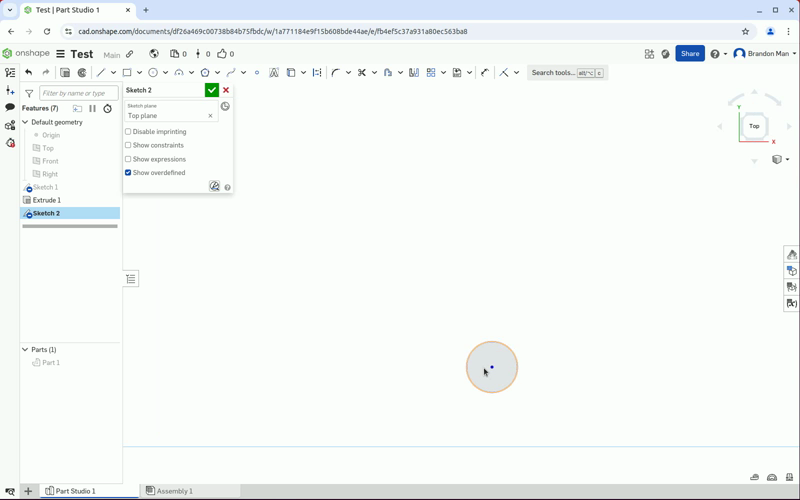
scroll(6)
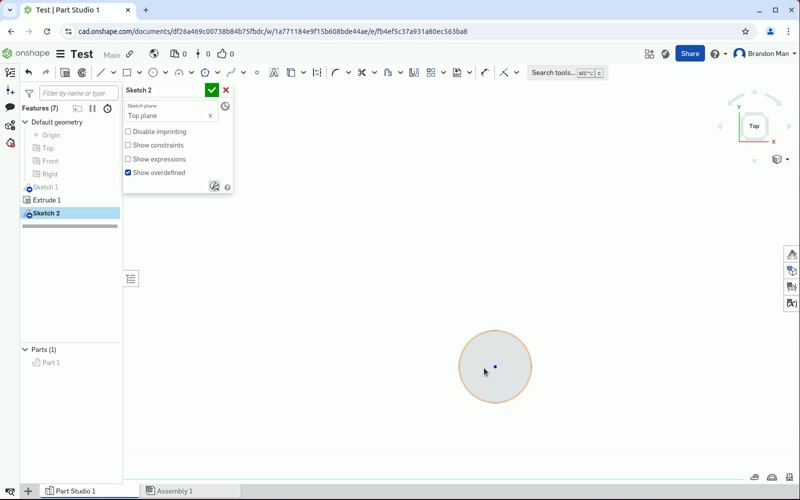
scroll(6)
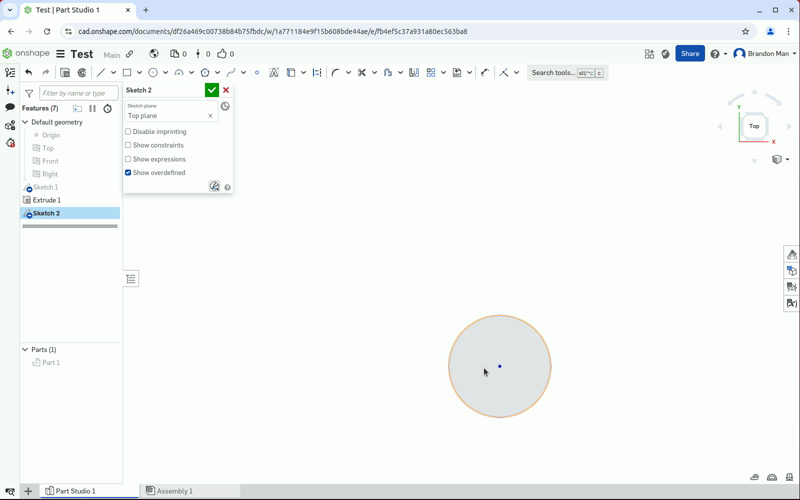
scroll(6)
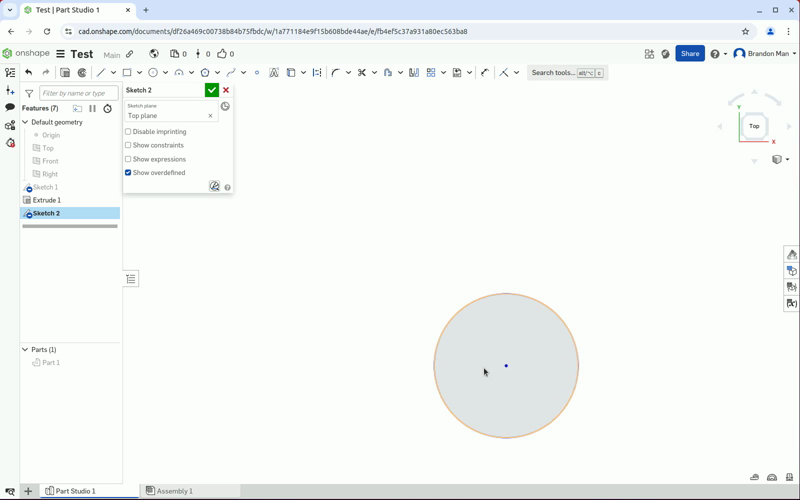
scroll(6)
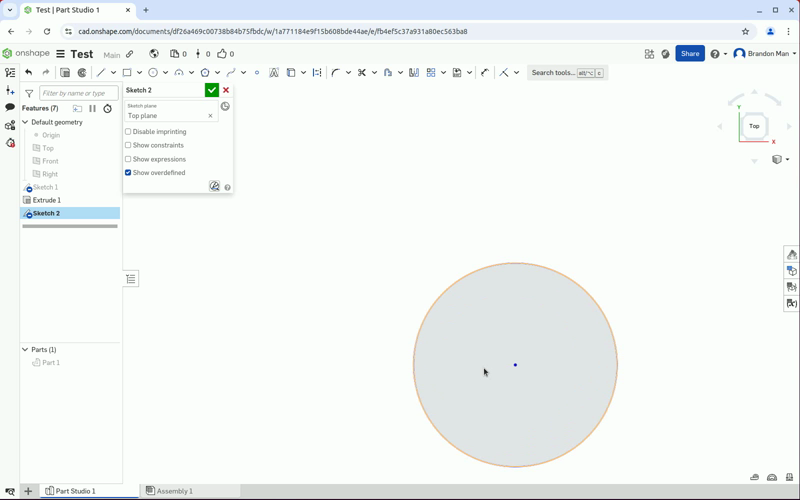
scroll(6)
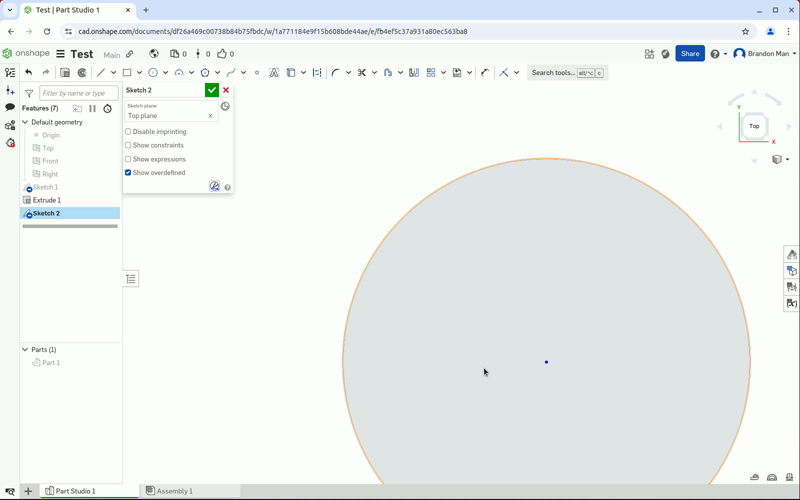
click(484, 367)
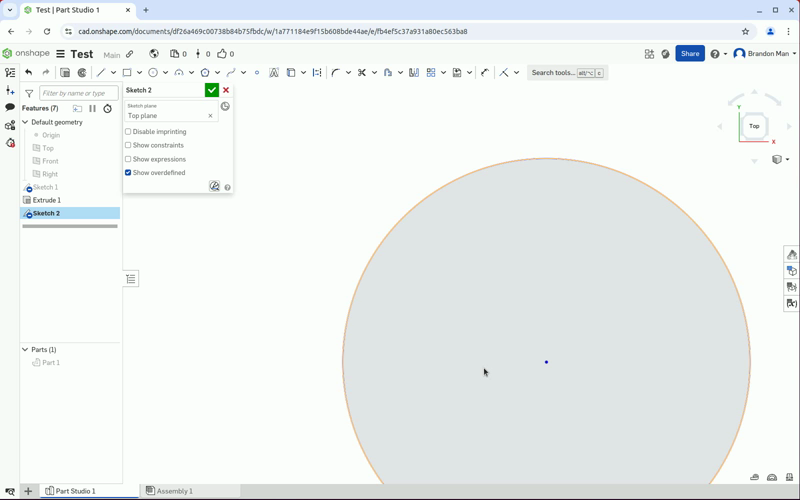
scroll(-6)
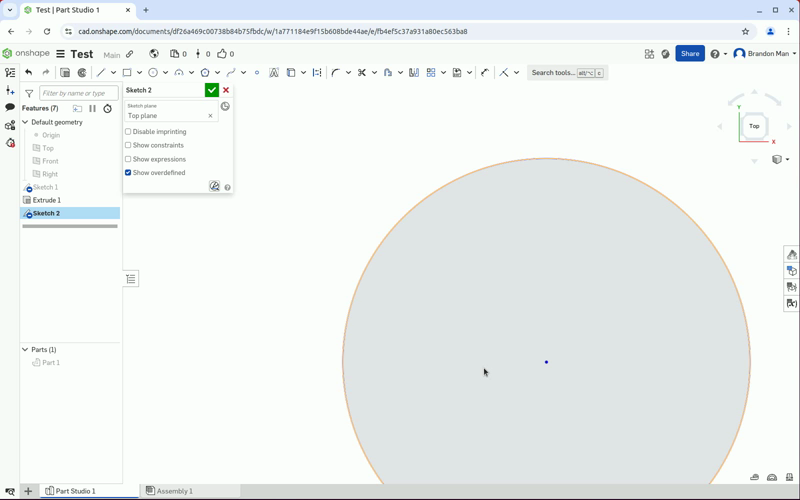
scroll(-6)
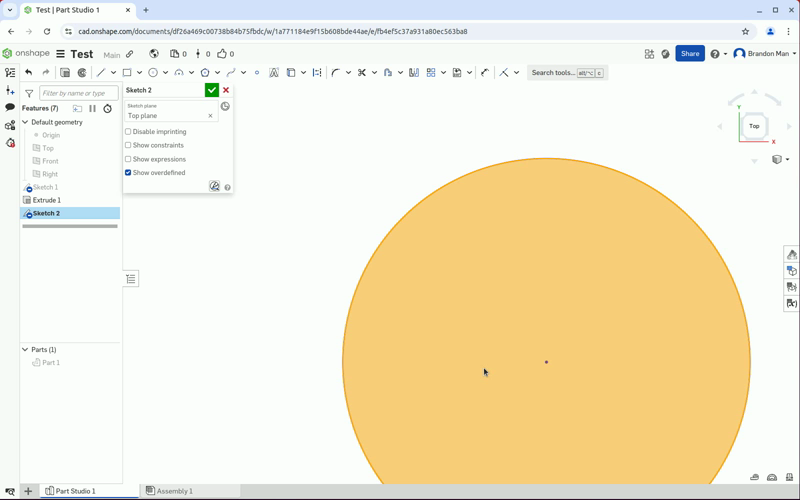
scroll(-6)
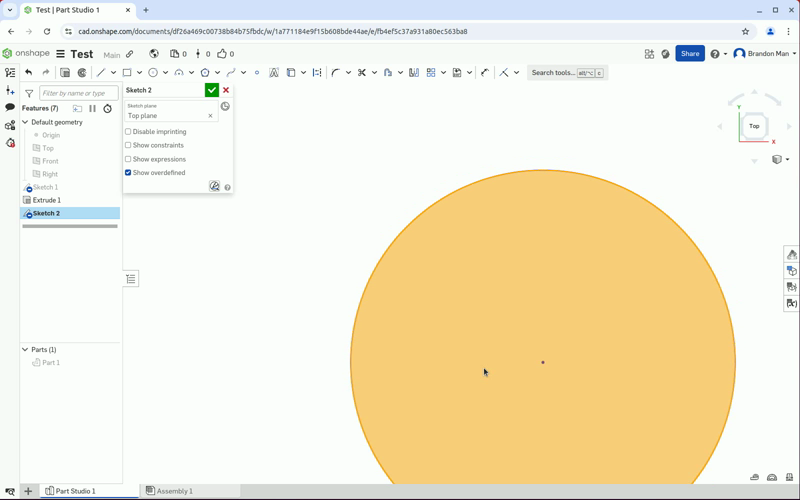
scroll(-6)
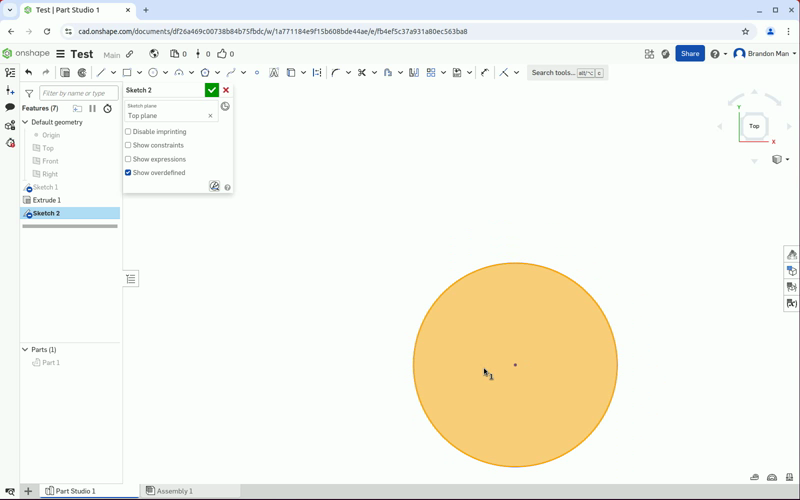
scroll(-6)
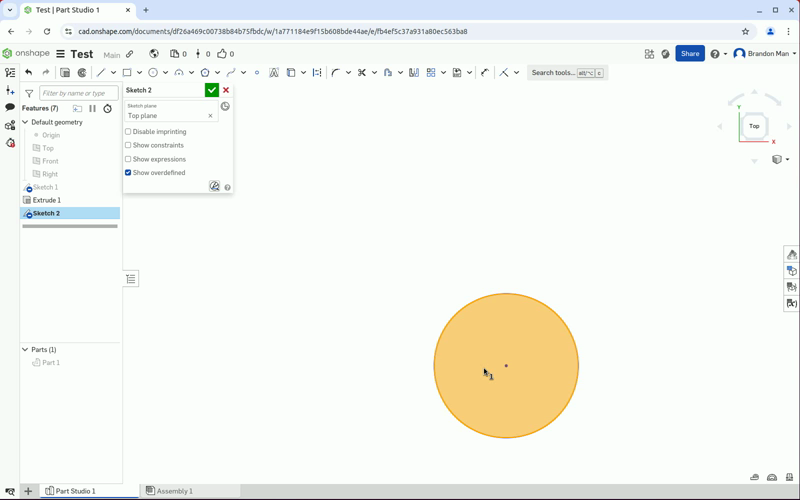
scroll(-6)
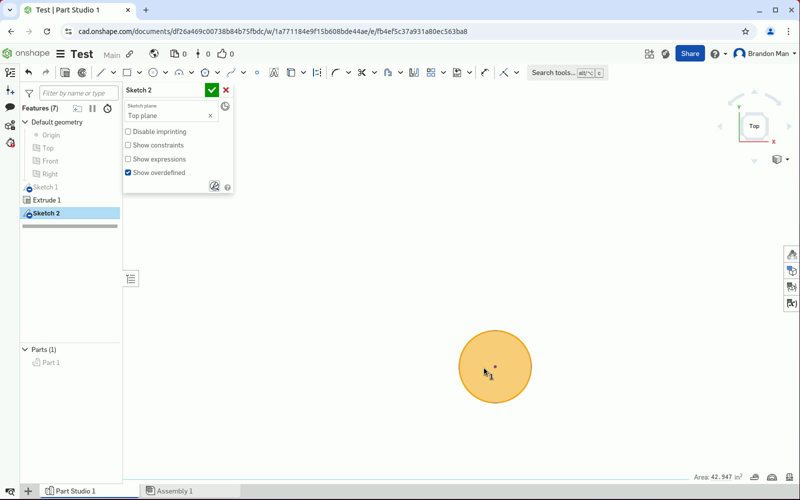
scroll(-6)
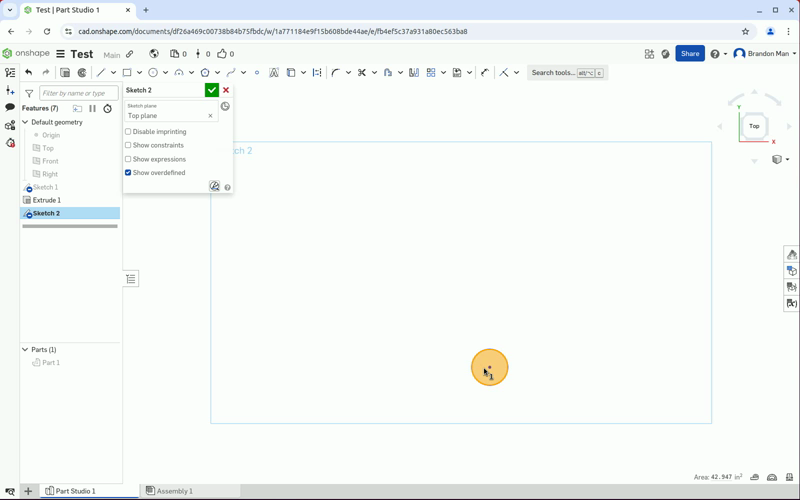
mouse_move(73, 352)
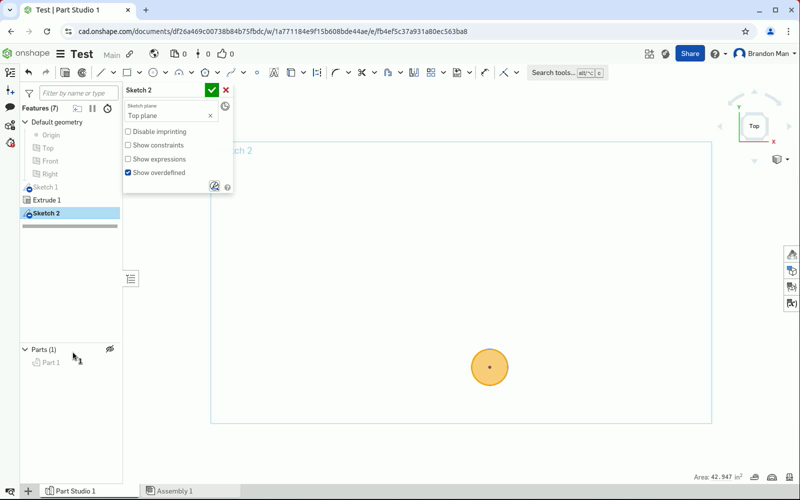
key(shift+y)
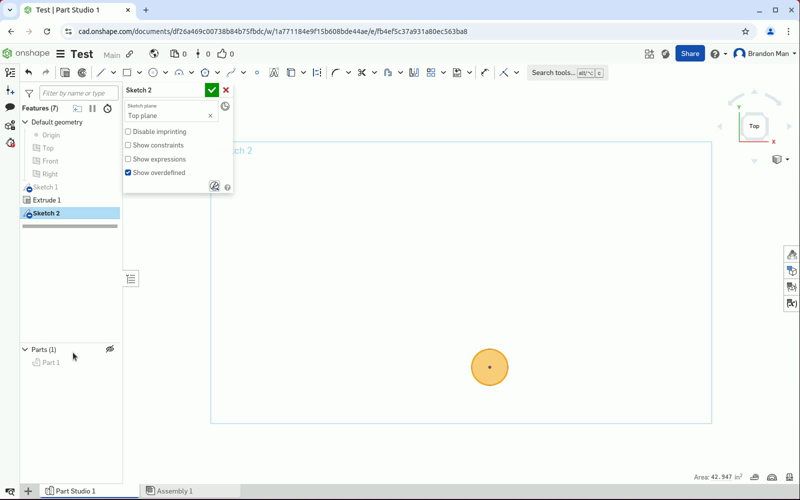
key(shift+e)
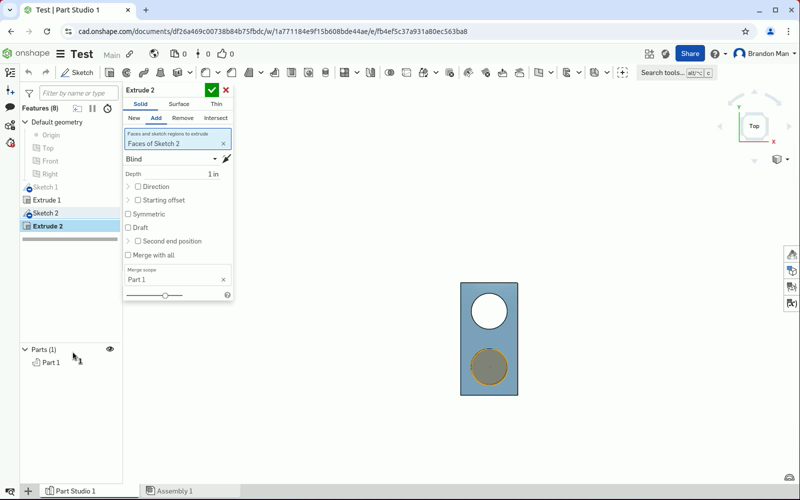
mouse_move(143, 106)
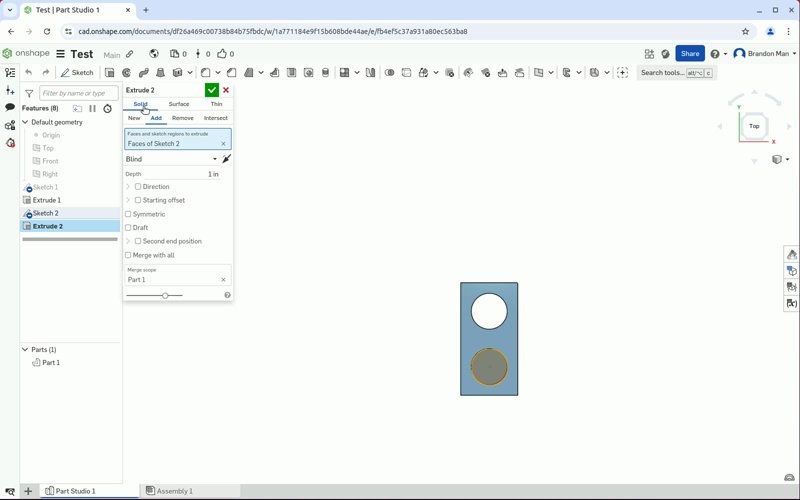
click(143, 106)
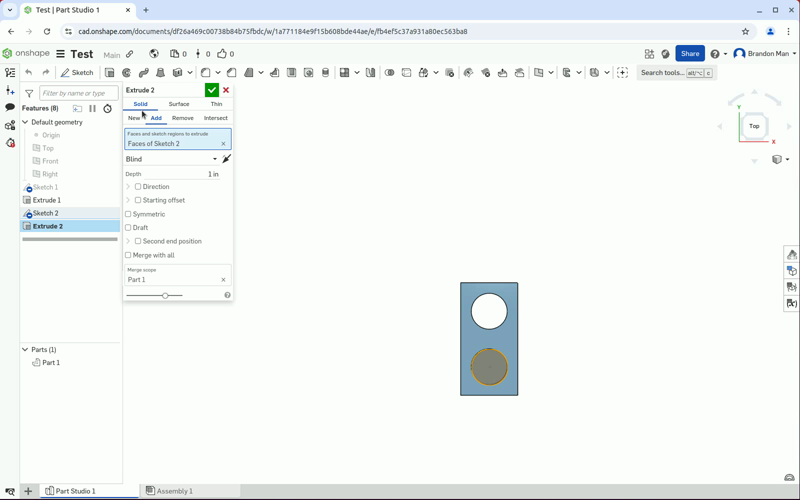
mouse_move(137, 120)
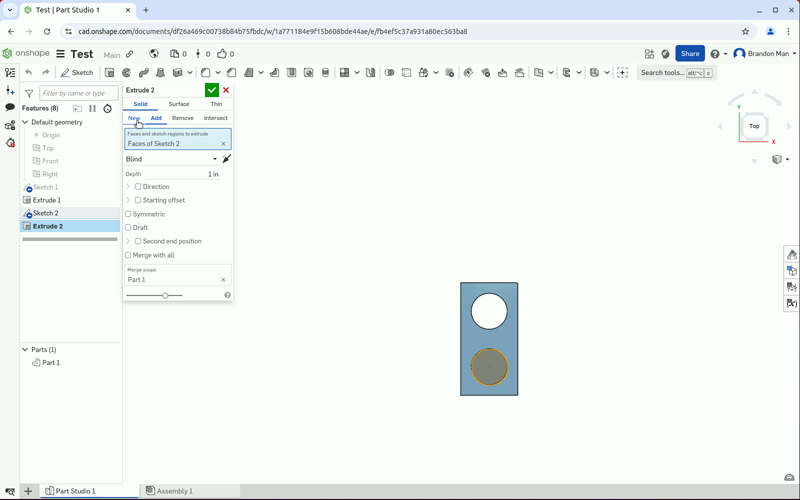
click(137, 120)
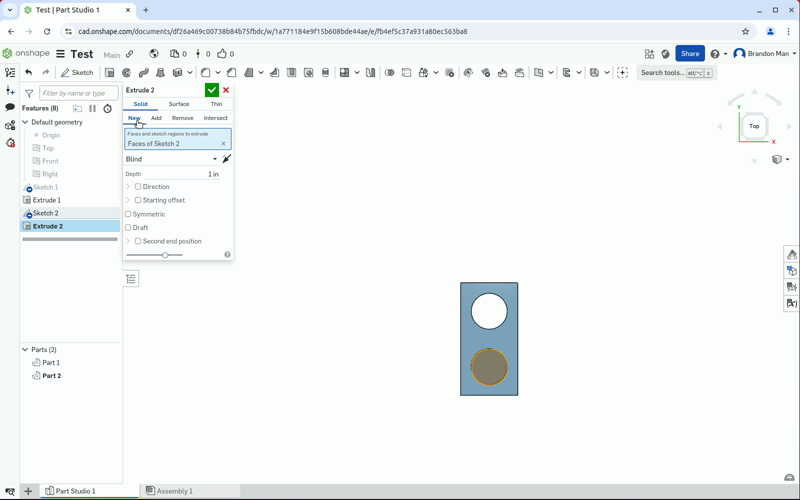
key(tab, 4)
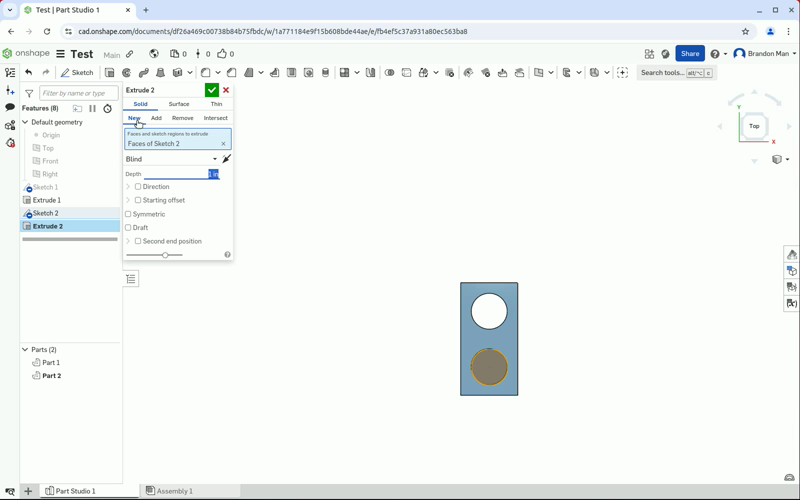
text(6.74)
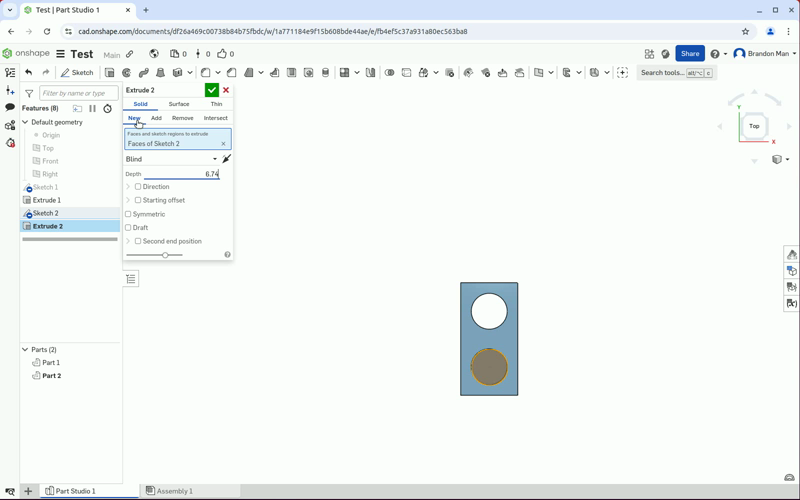
key(enter)
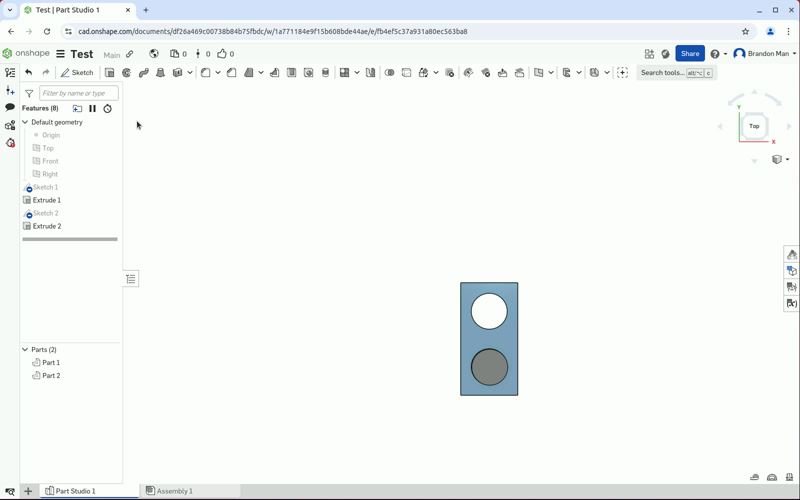
key(shift+h)
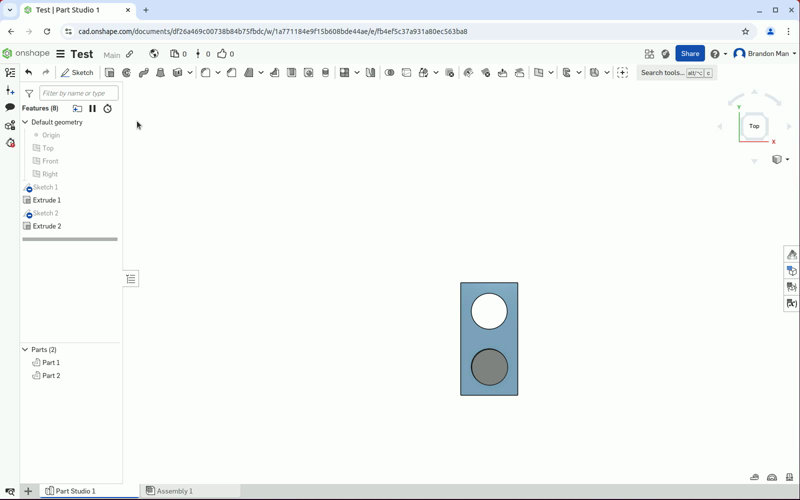
key(shift+h)
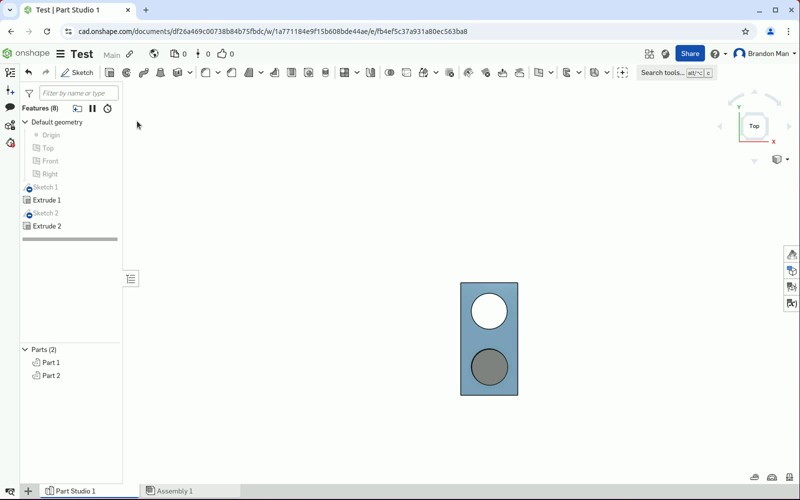
mouse_move(73, 189)
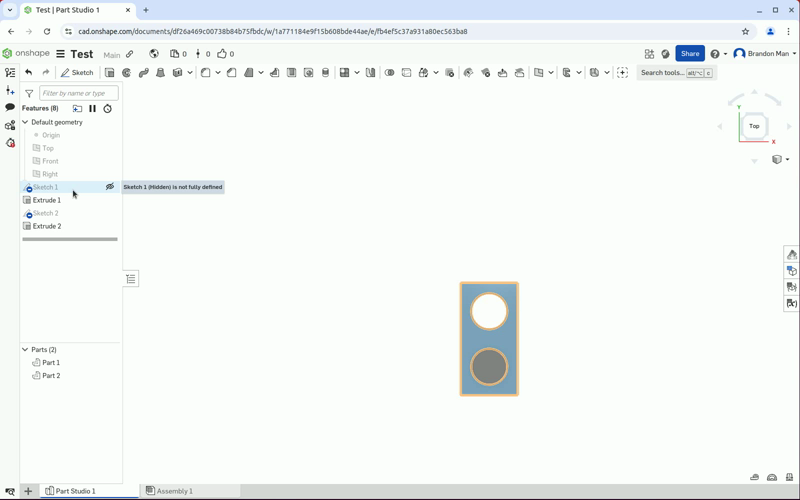
click(73, 189)
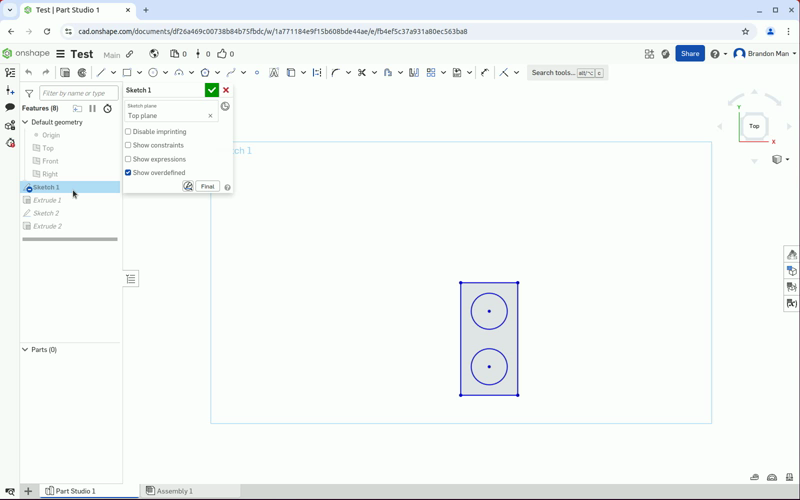
mouse_move(229, 92)
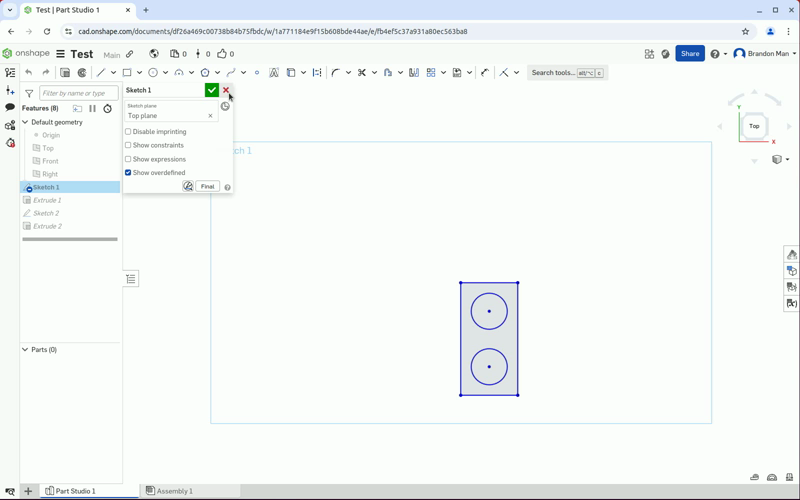
click(229, 92)
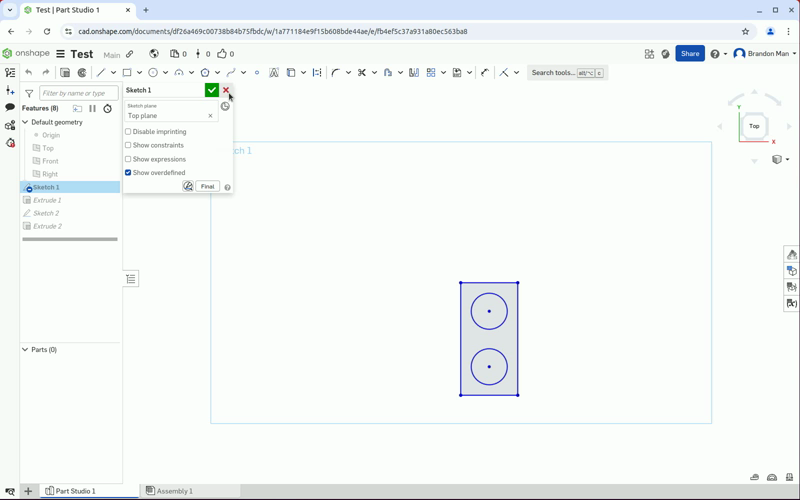
key(shift+s)
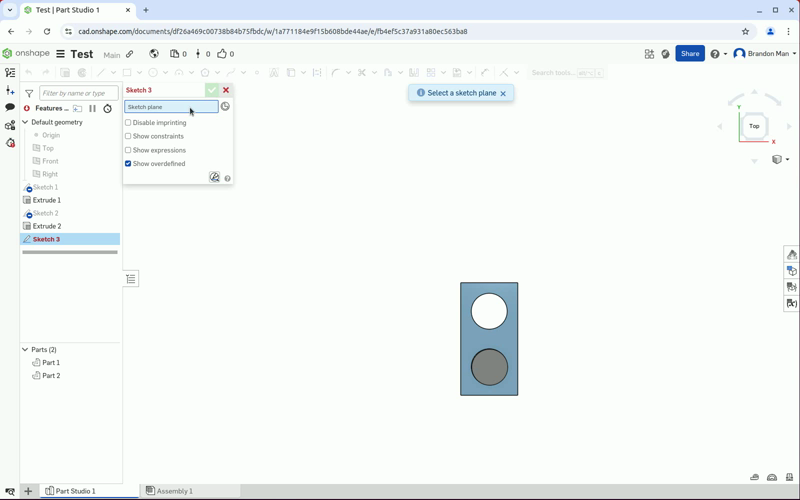
mouse_move(73, 150)
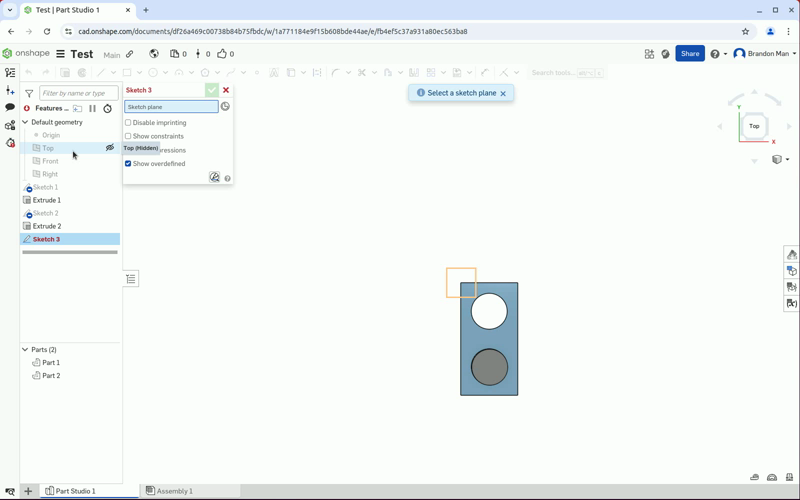
click(73, 150)
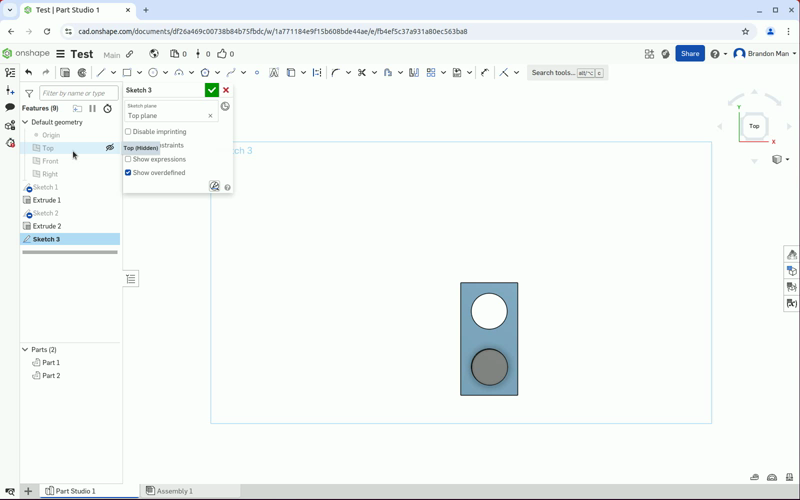
mouse_move(73, 352)
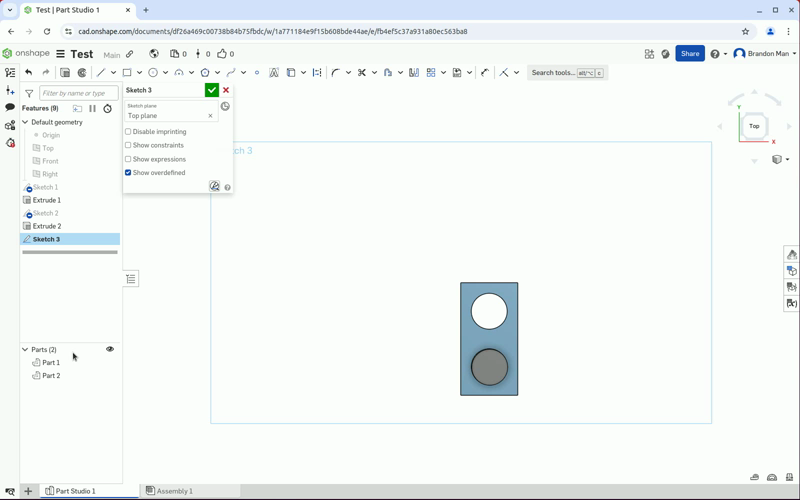
key(y)
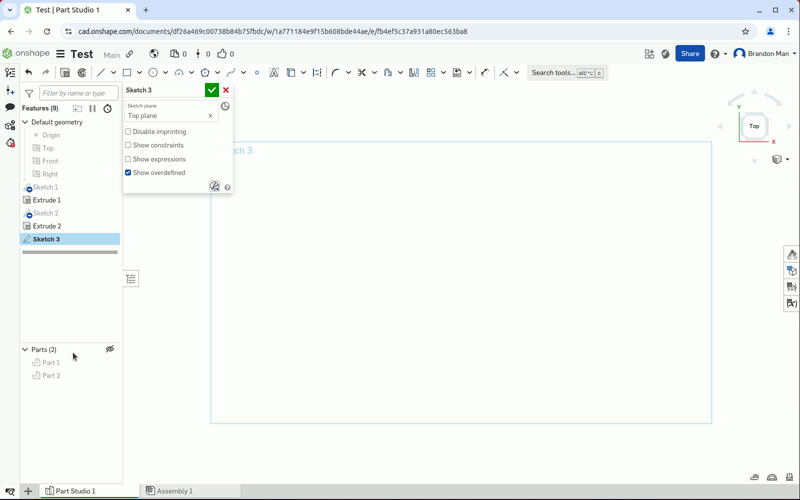
key(c)
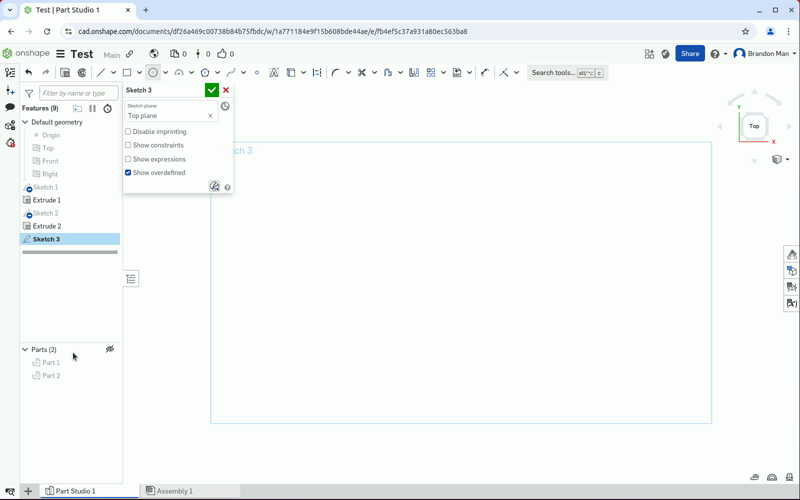
key_down(shift)
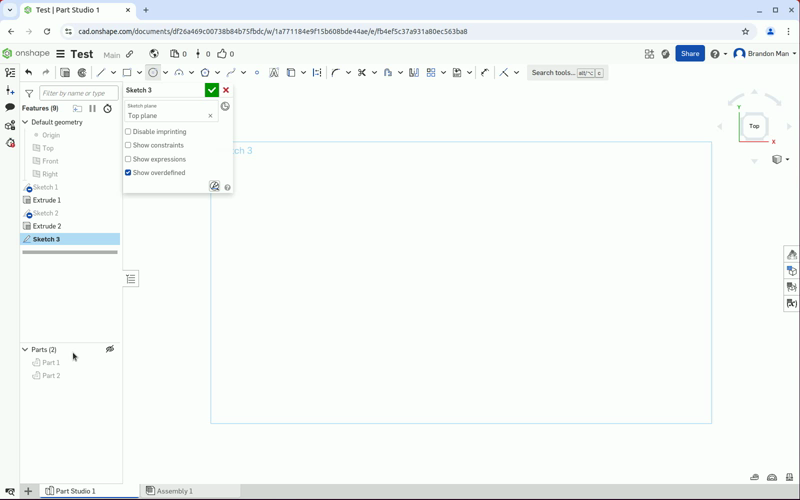
mouse_move(489, 311)
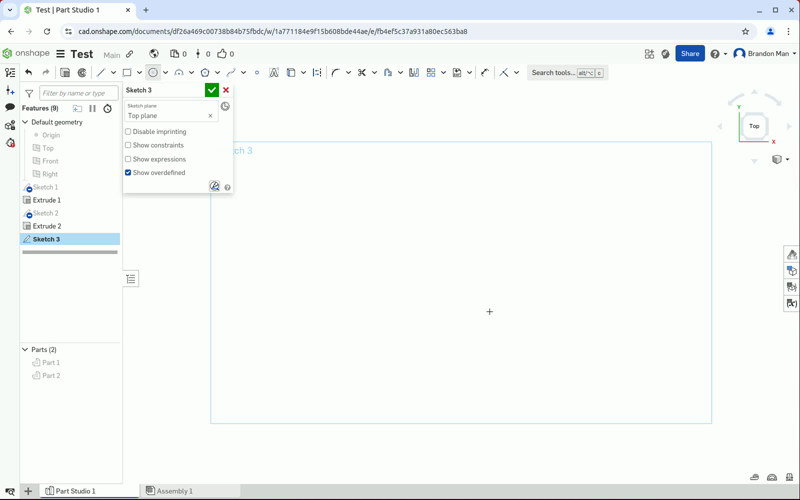
click(489, 311)
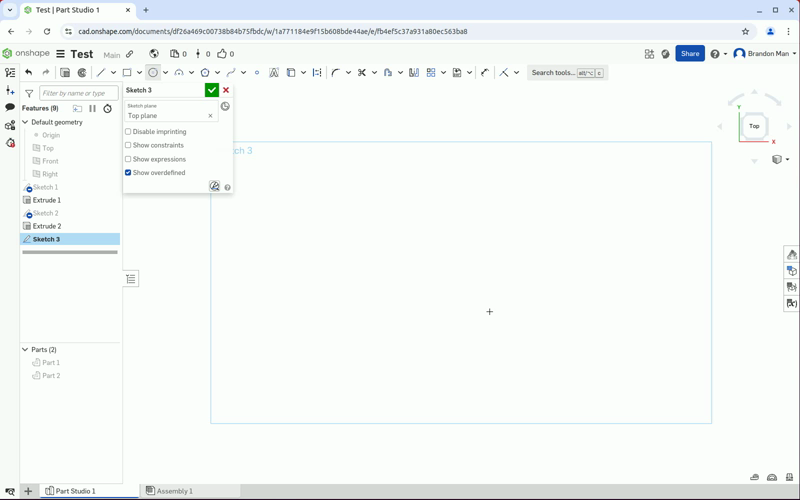
key_up(shift)
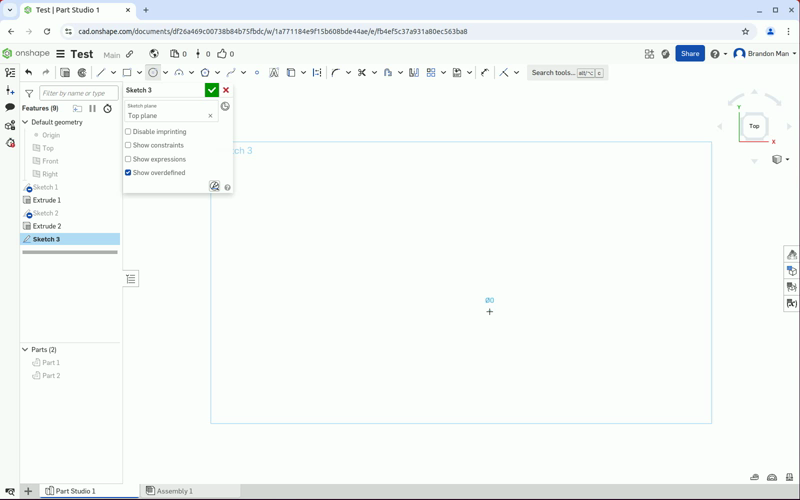
mouse_move(507, 311)
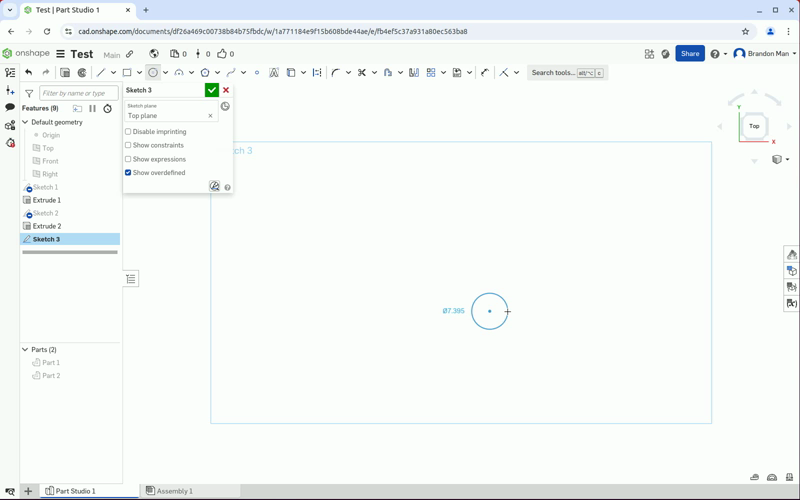
click(507, 311)
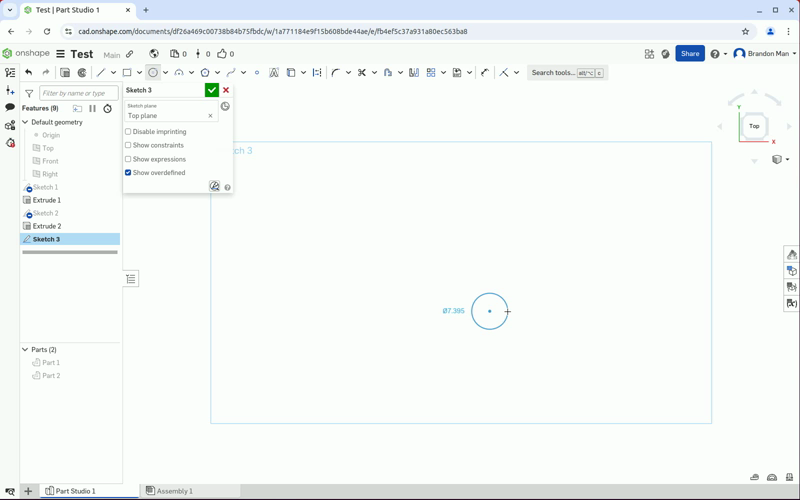
key(esc)
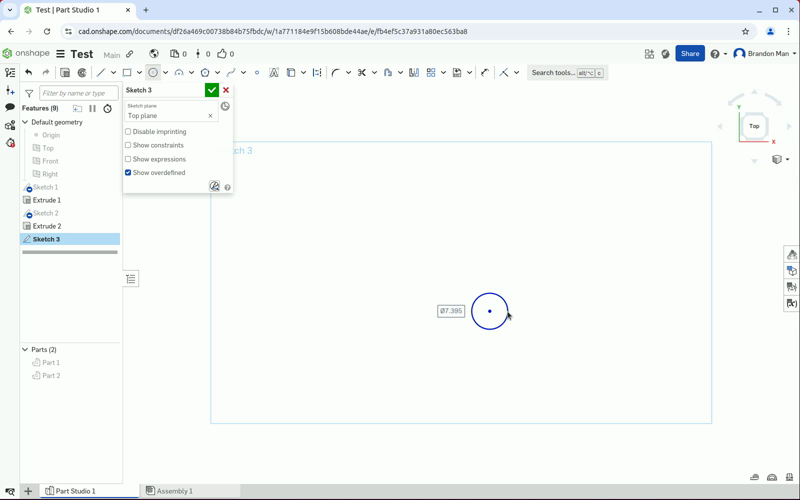
mouse_move(492, 296)
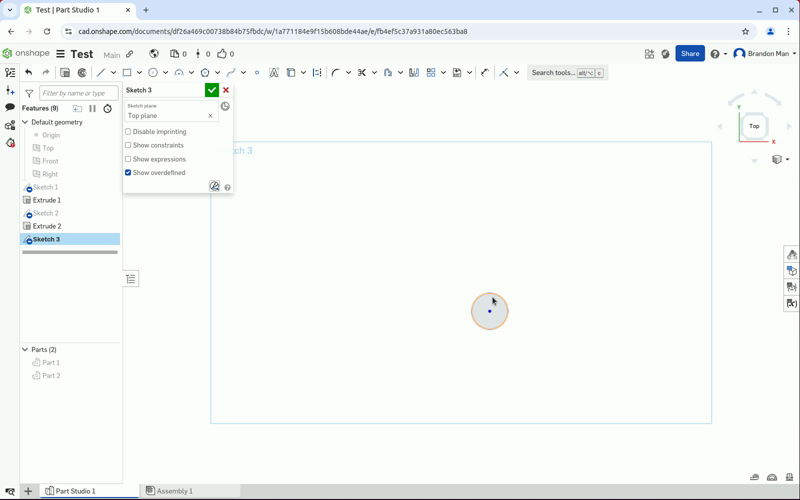
scroll(6)
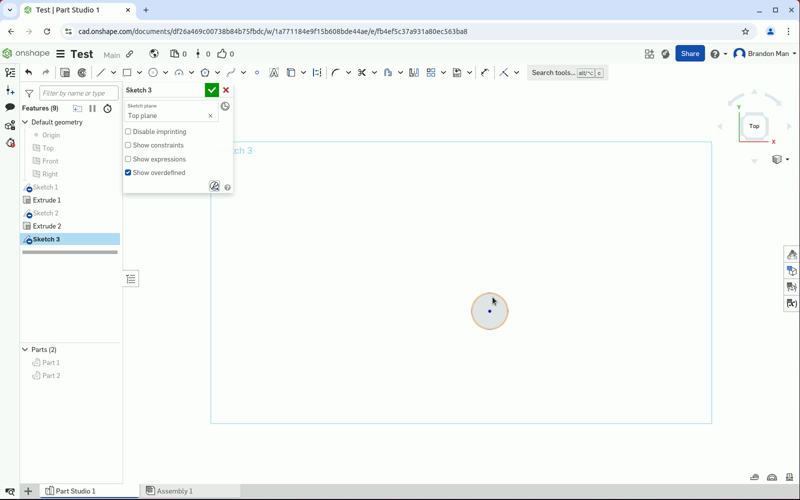
scroll(6)
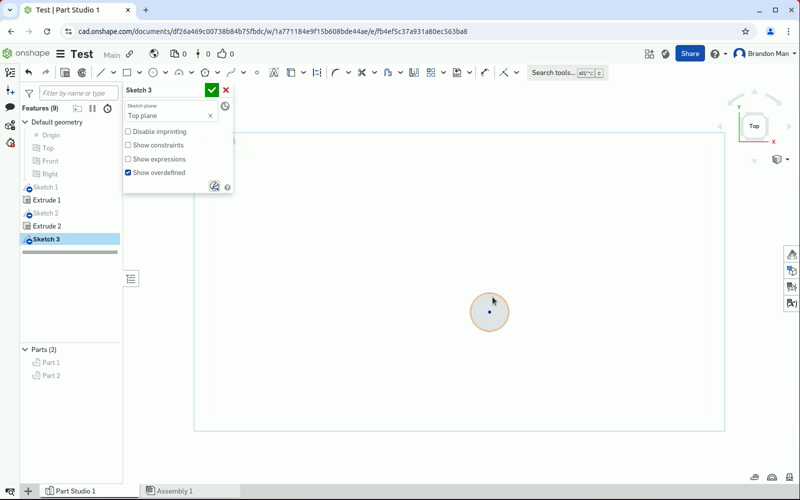
scroll(6)
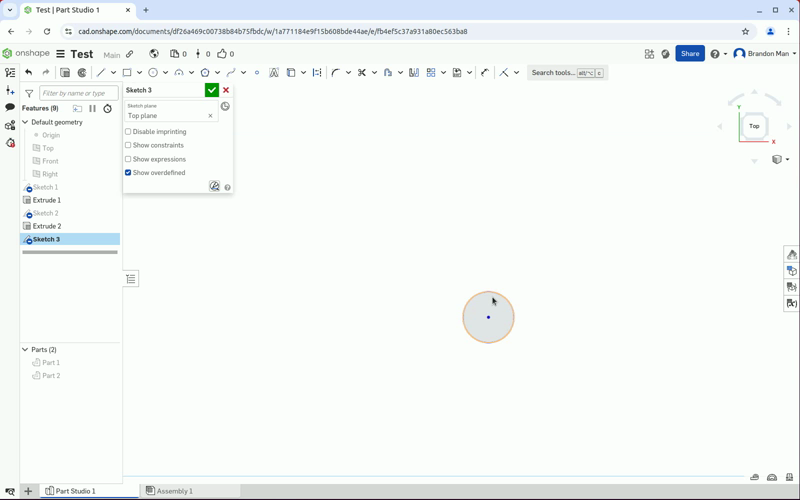
scroll(6)
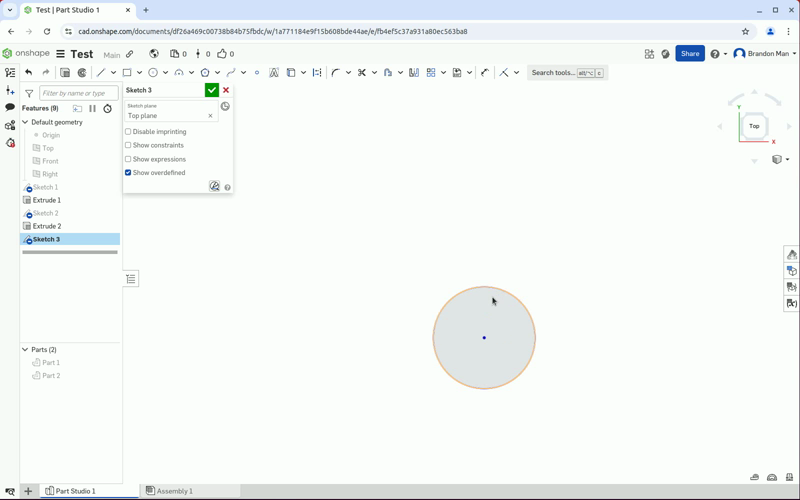
scroll(6)
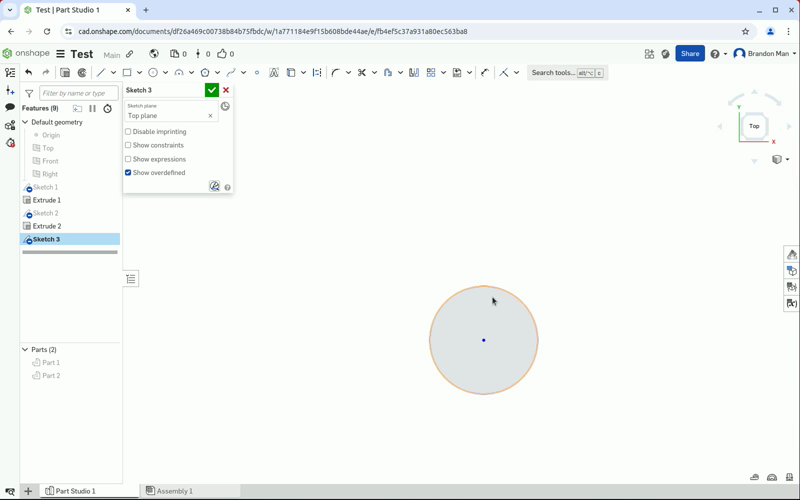
scroll(6)
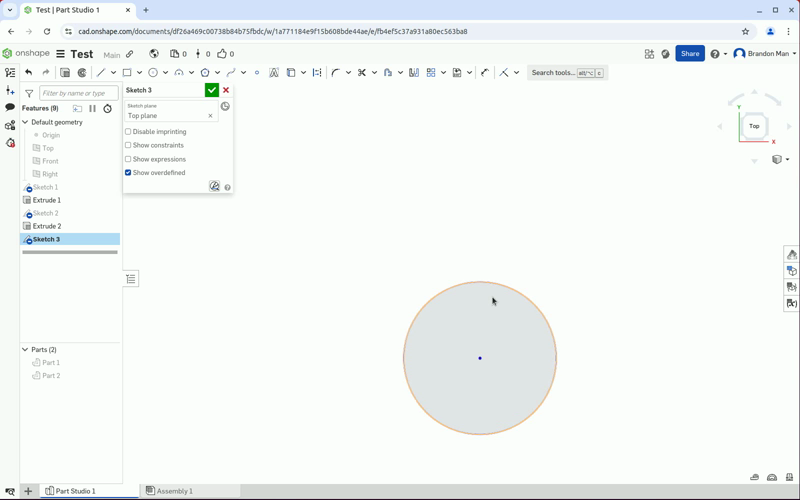
scroll(6)
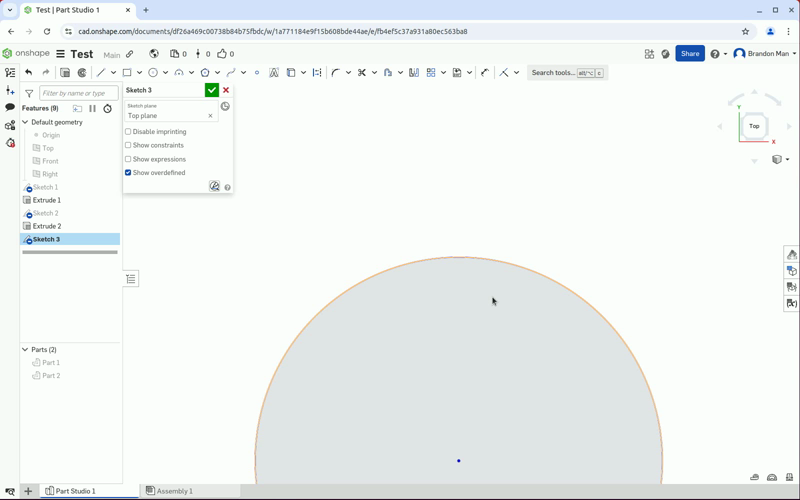
click(492, 296)
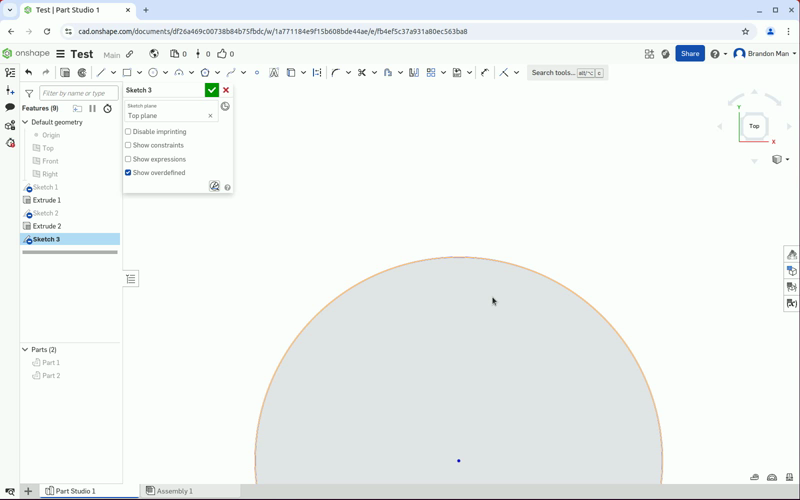
scroll(-6)
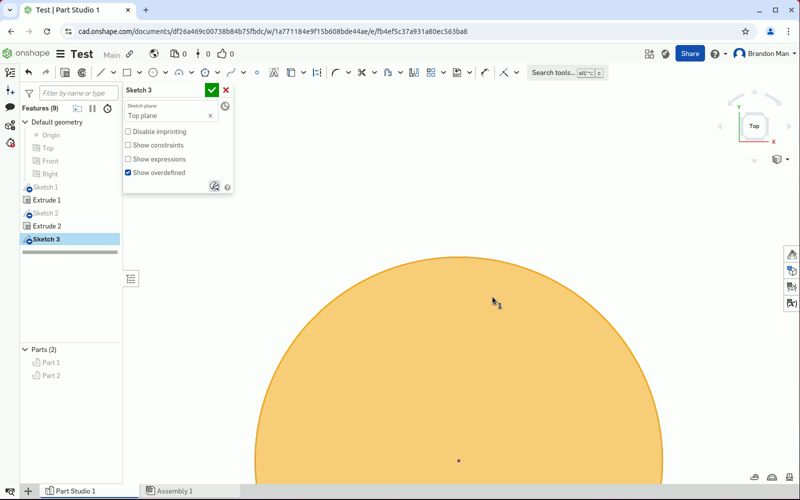
scroll(-6)
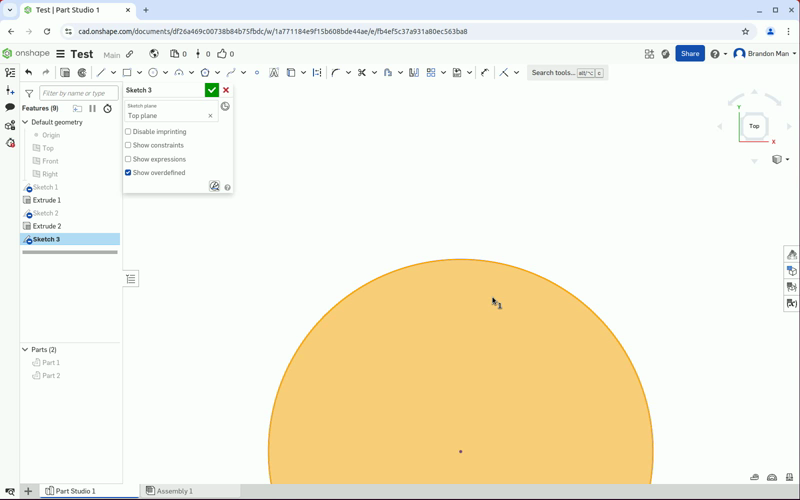
scroll(-6)
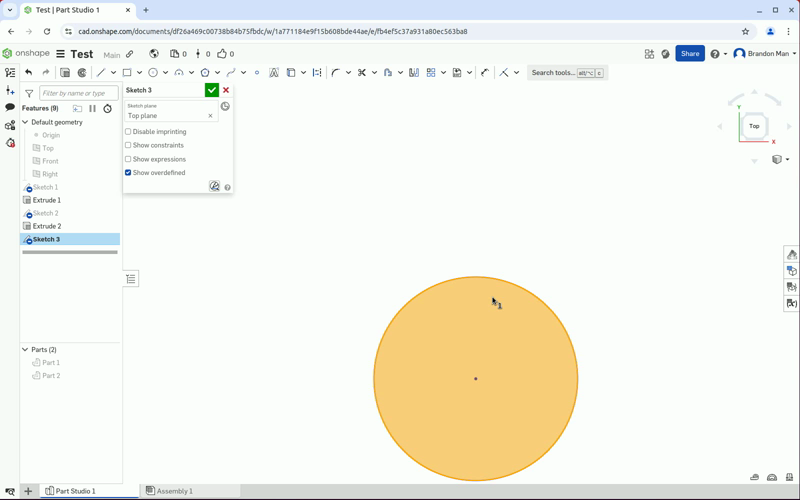
scroll(-6)
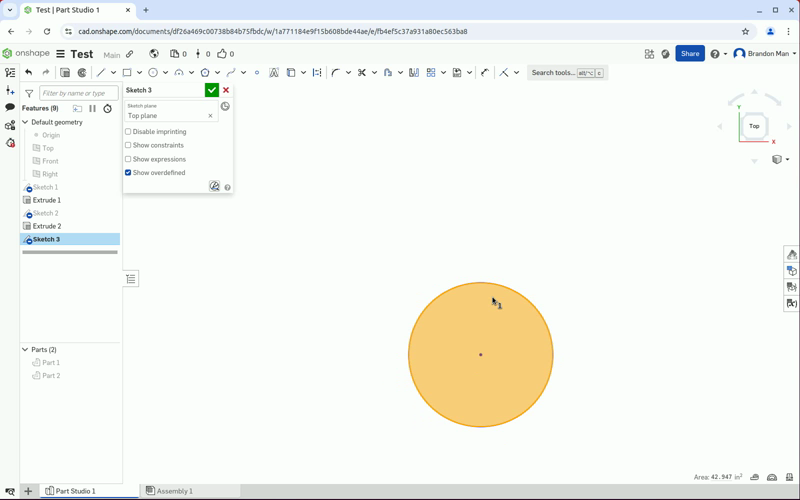
scroll(-6)
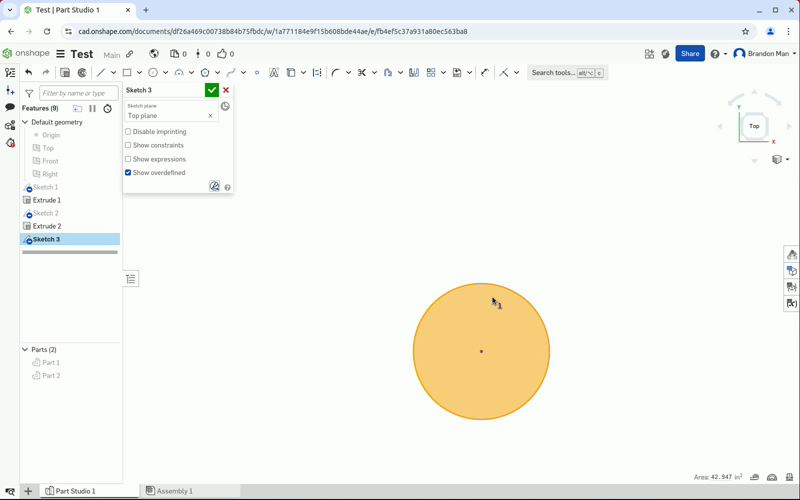
scroll(-6)
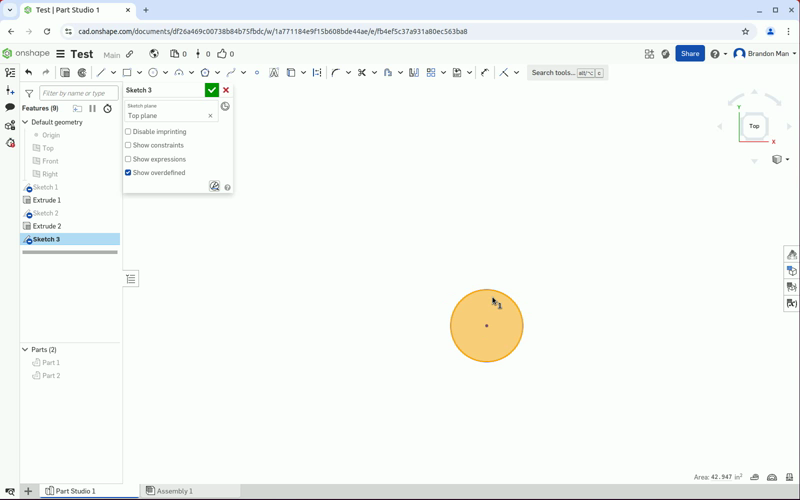
scroll(-6)
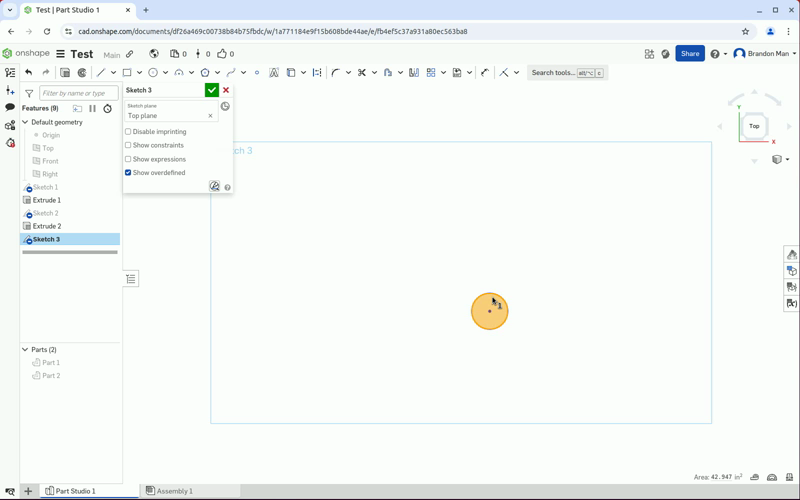
mouse_move(73, 352)
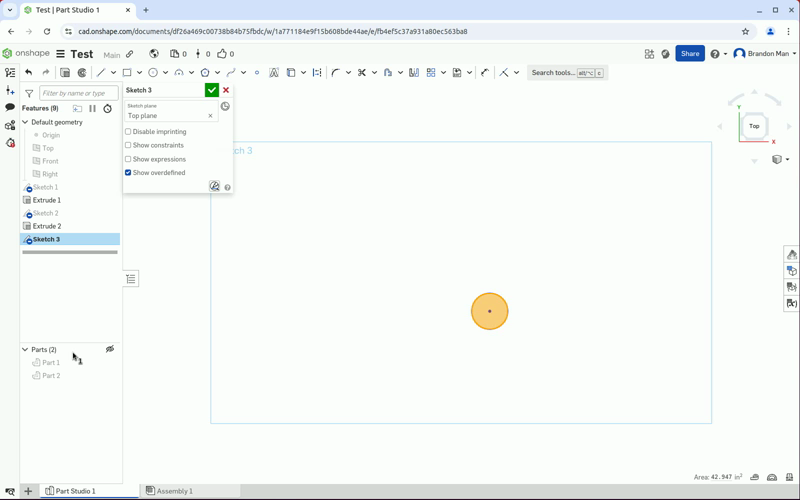
key(shift+y)
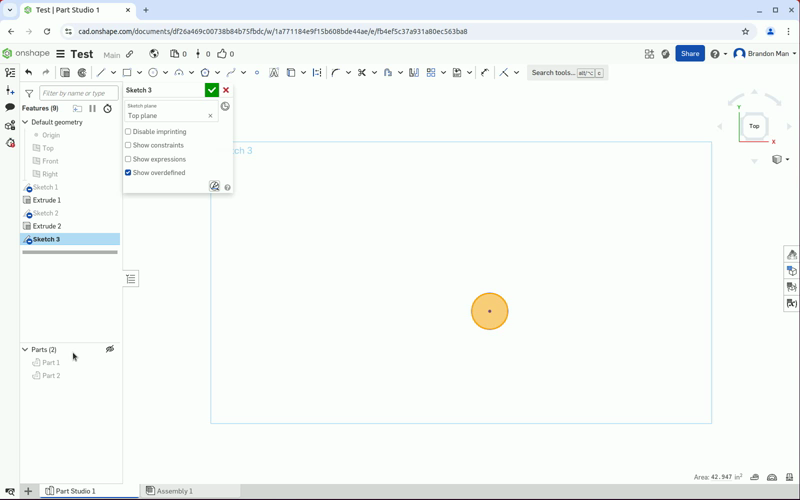
key(shift+e)
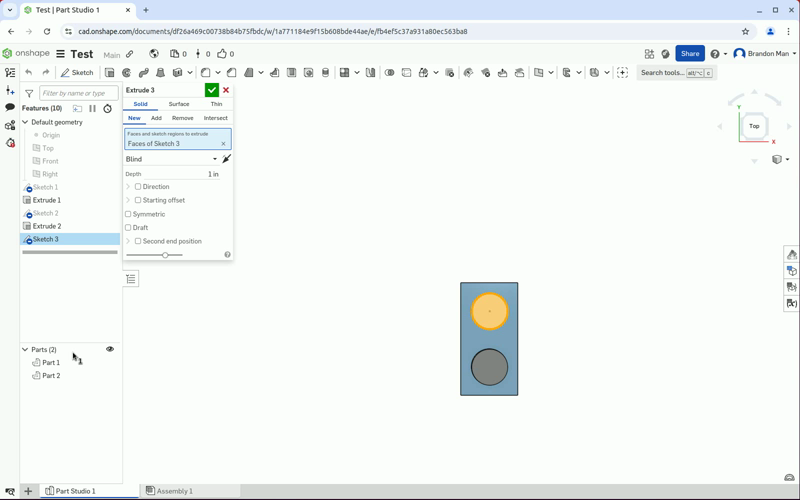
mouse_move(143, 106)
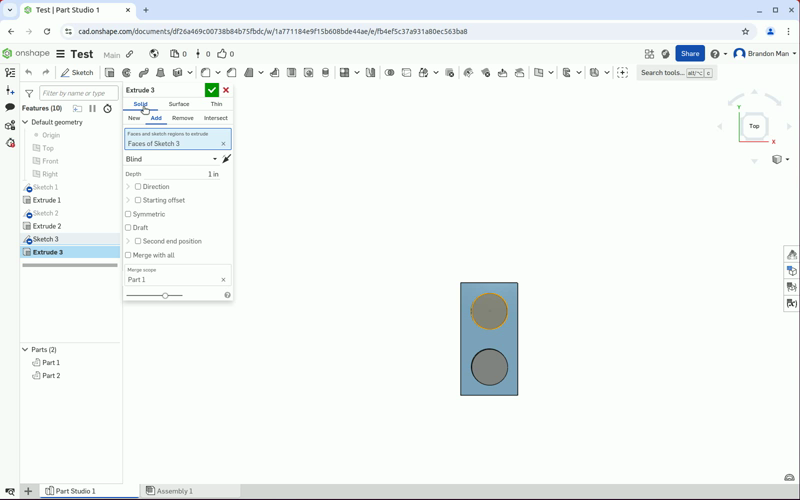
click(143, 106)
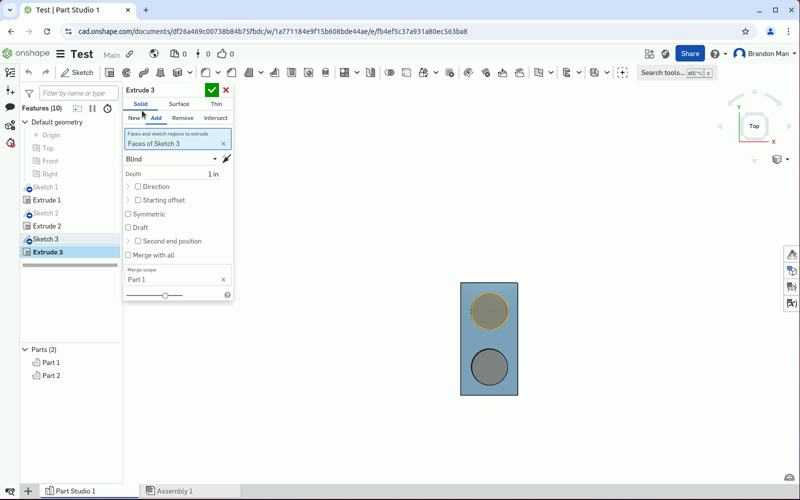
mouse_move(137, 120)
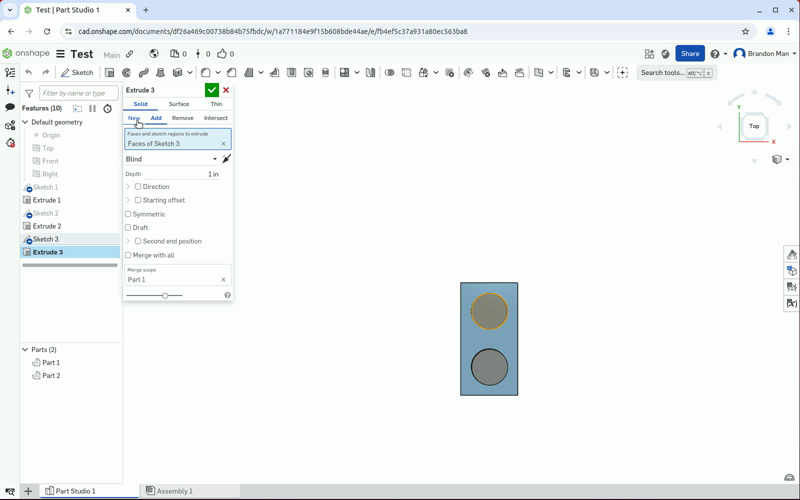
click(137, 120)
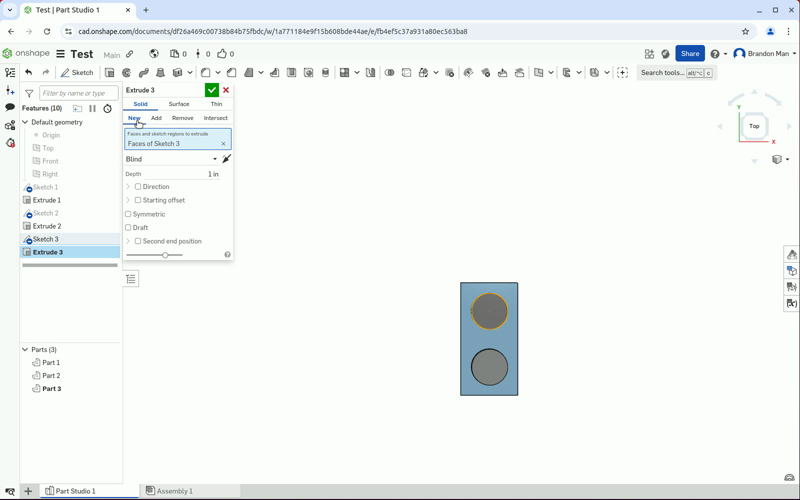
key(tab, 4)
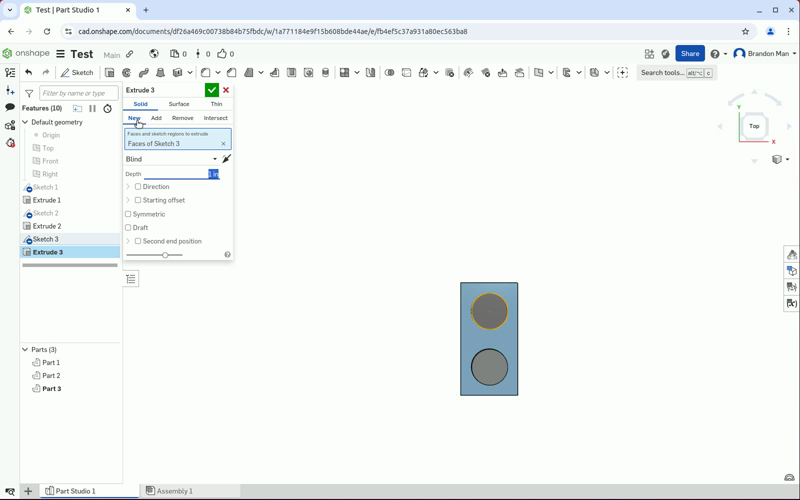
text(6.74)
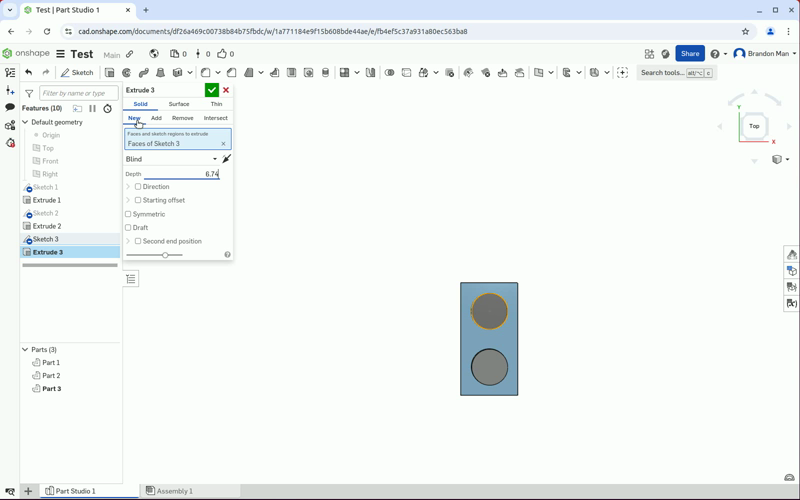
key(enter)
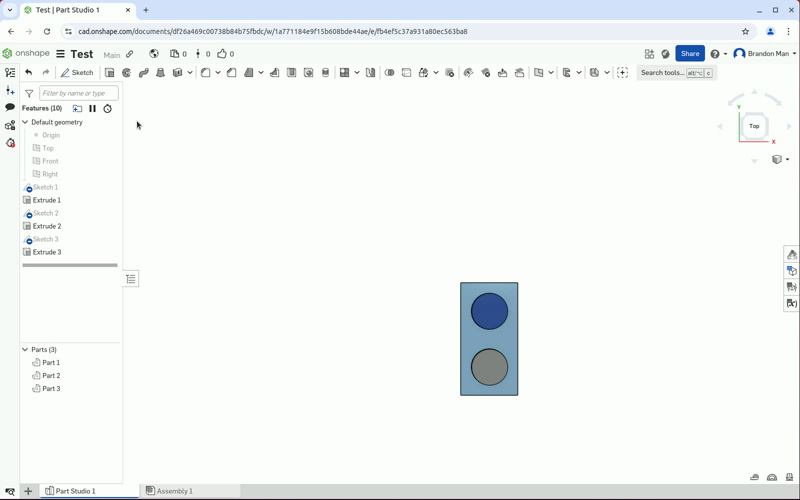
key(shift+h)
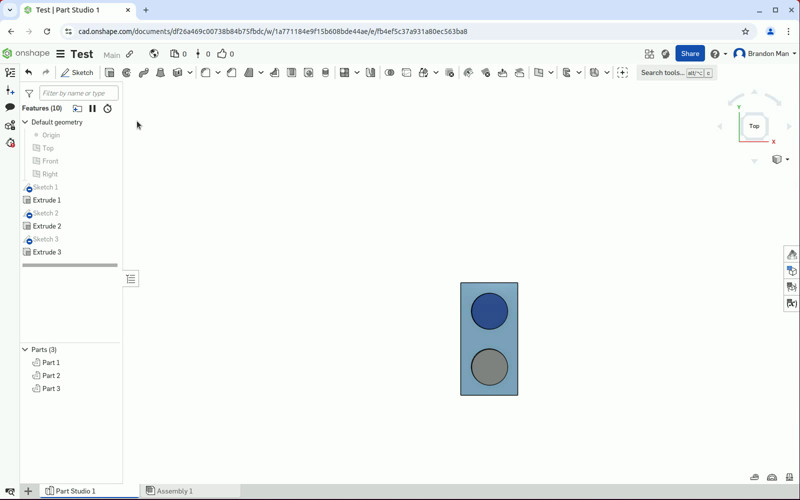
key(shift+h)
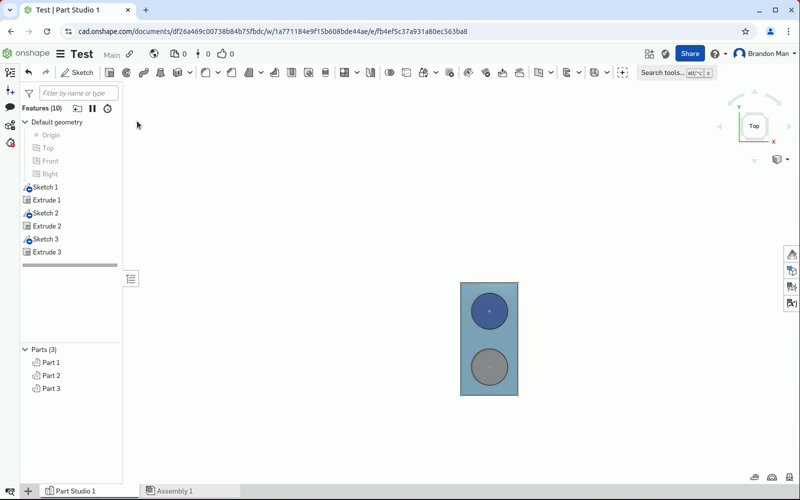
key(shift+7)
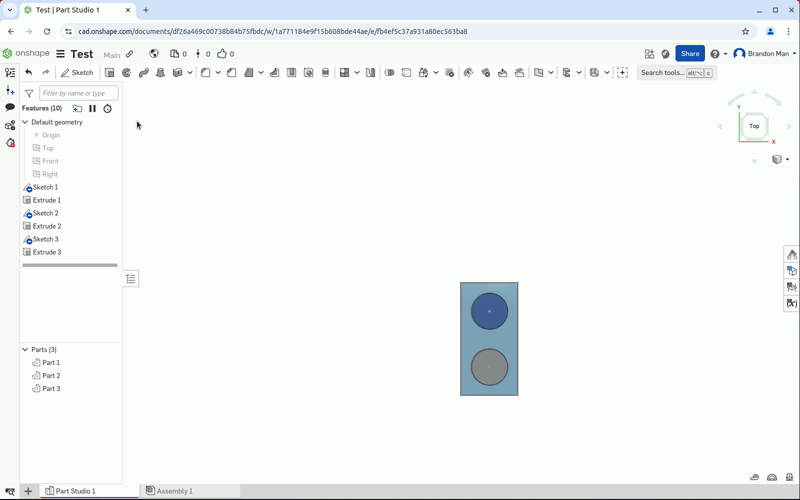
key(up, 3)
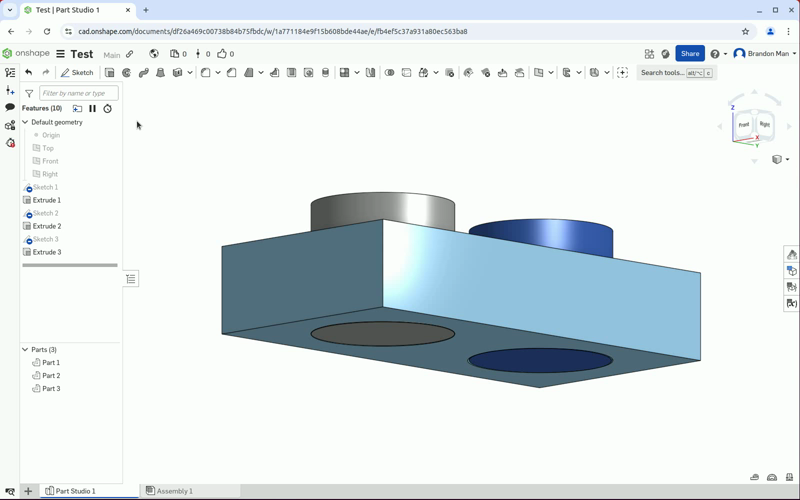
key(left, 3)
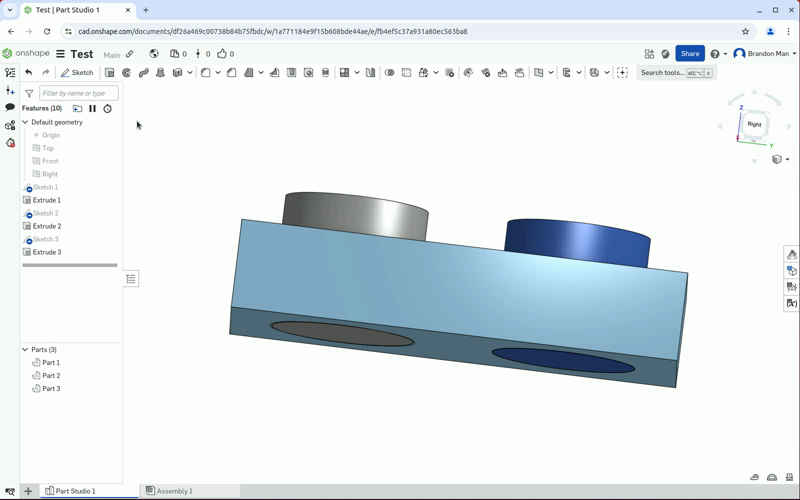
key(right, 3)
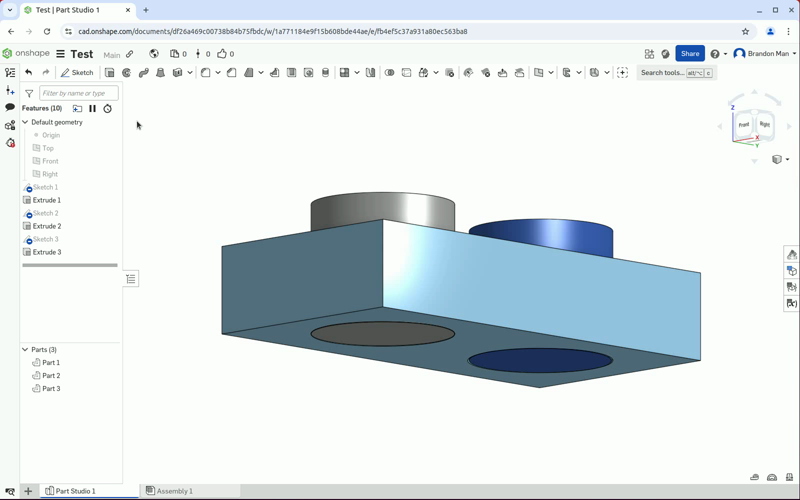
key(down, 3)
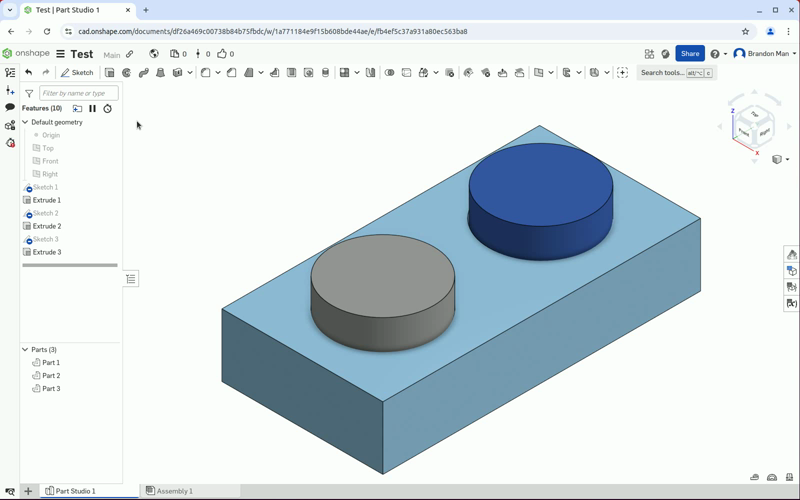
mouse_move(73, 189)
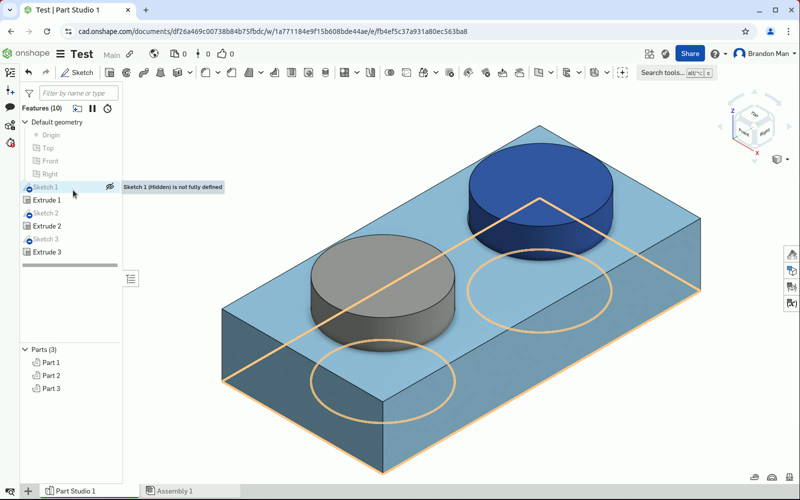
click(73, 189)